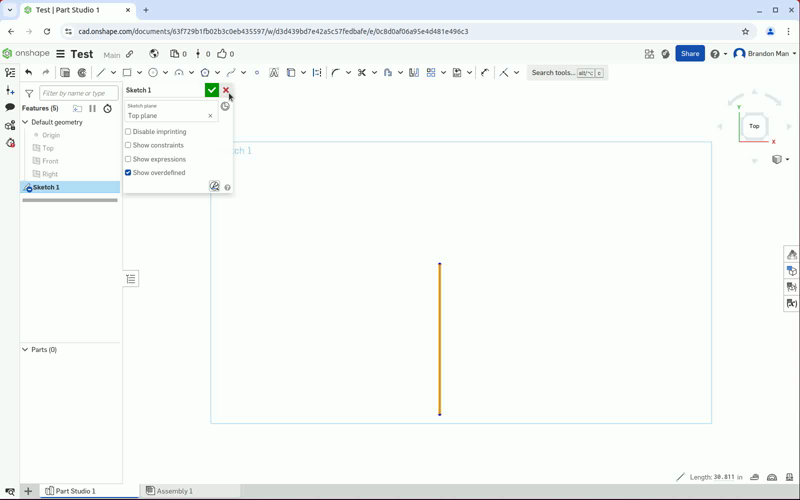
key(shift+h)
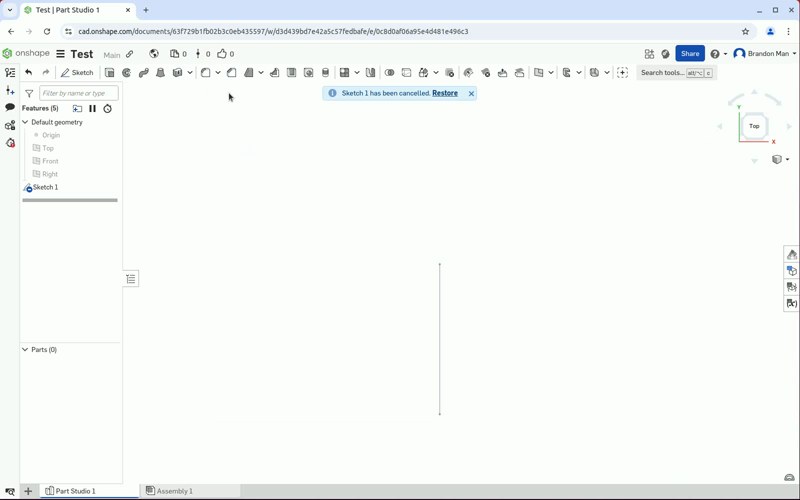
key(shift+s)
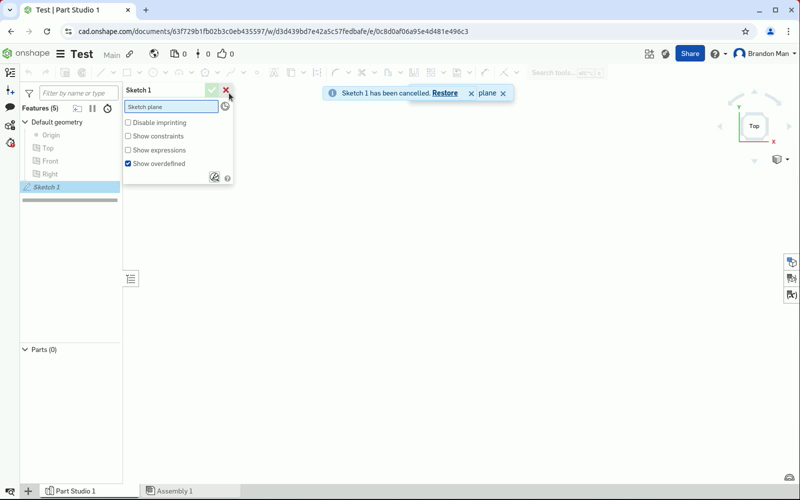
mouse_move(73, 150)
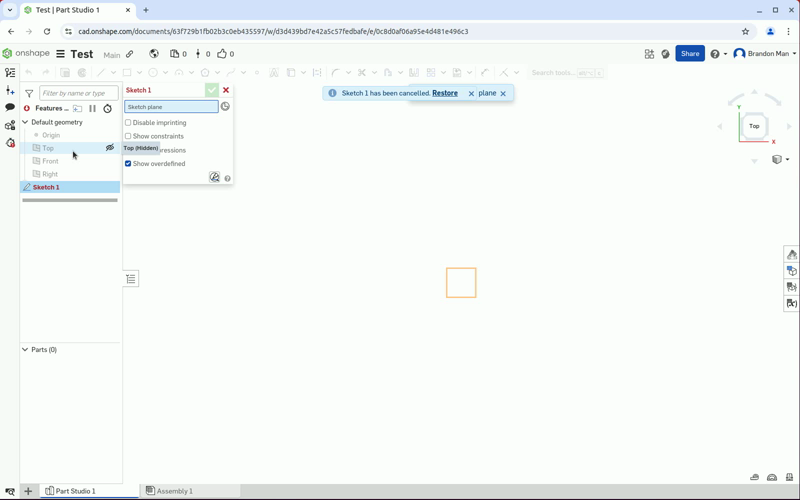
click(73, 150)
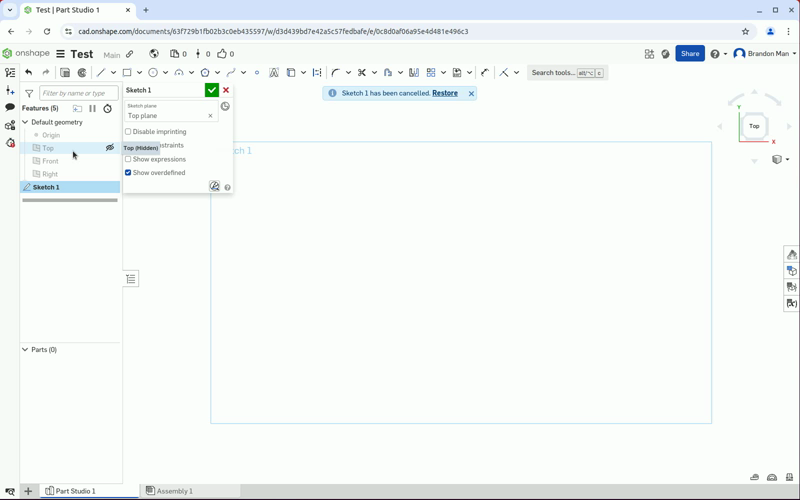
mouse_move(73, 352)
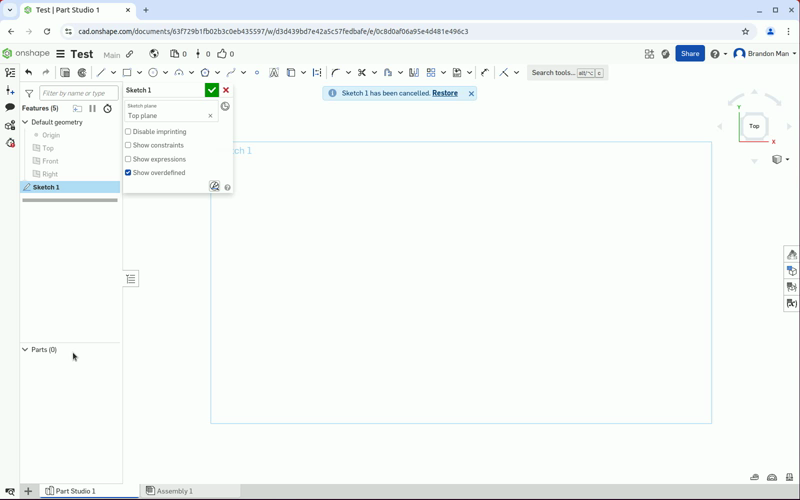
key(y)
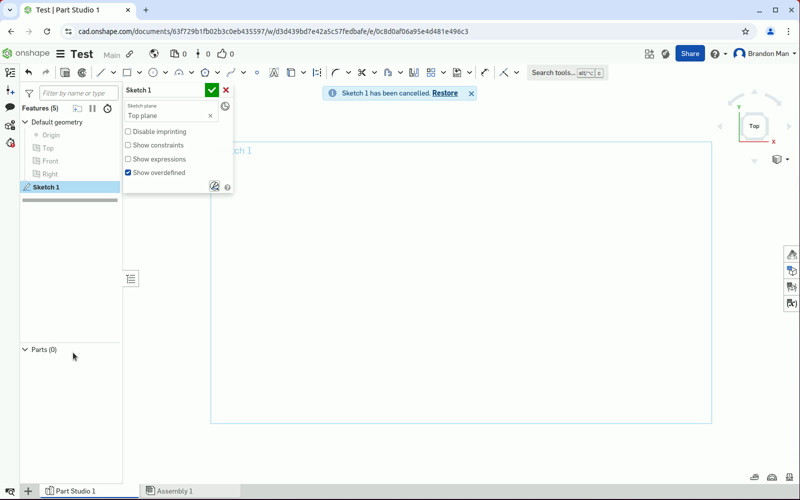
key(l)
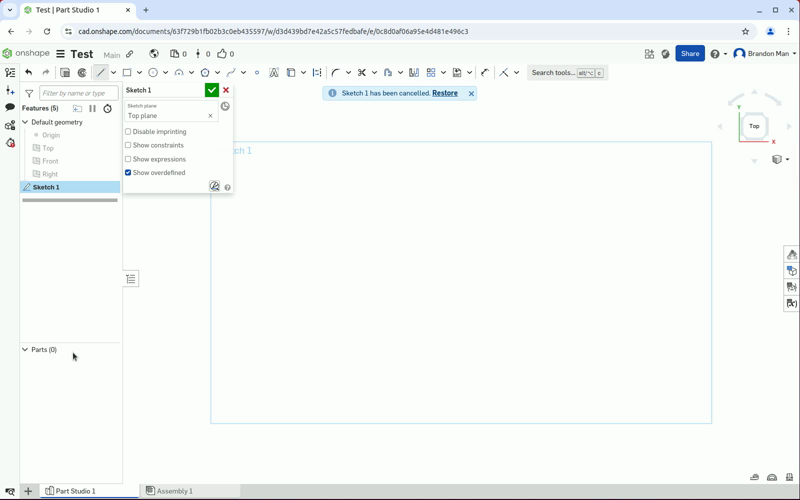
key_down(shift)
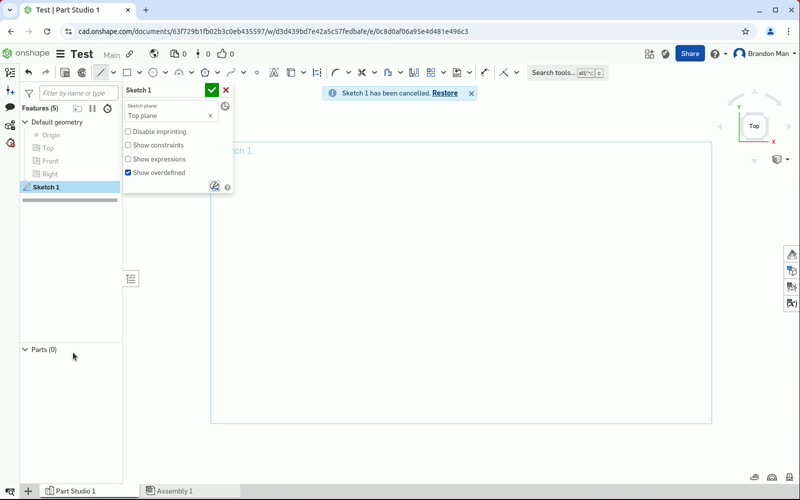
mouse_move(411, 304)
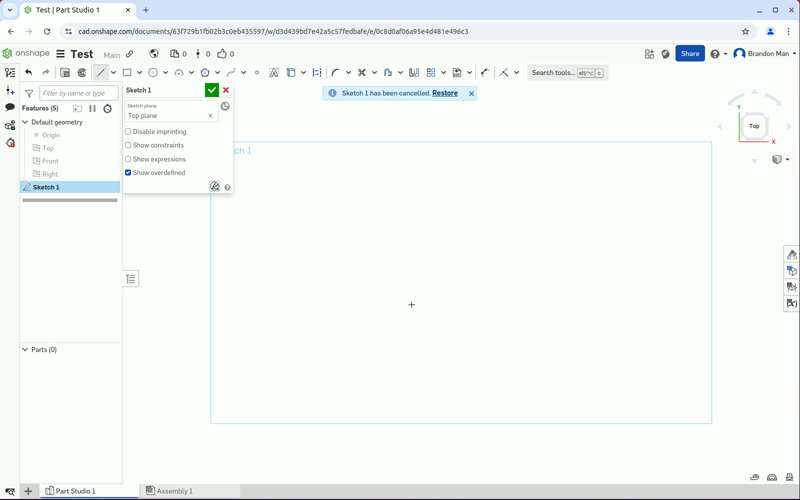
click(411, 304)
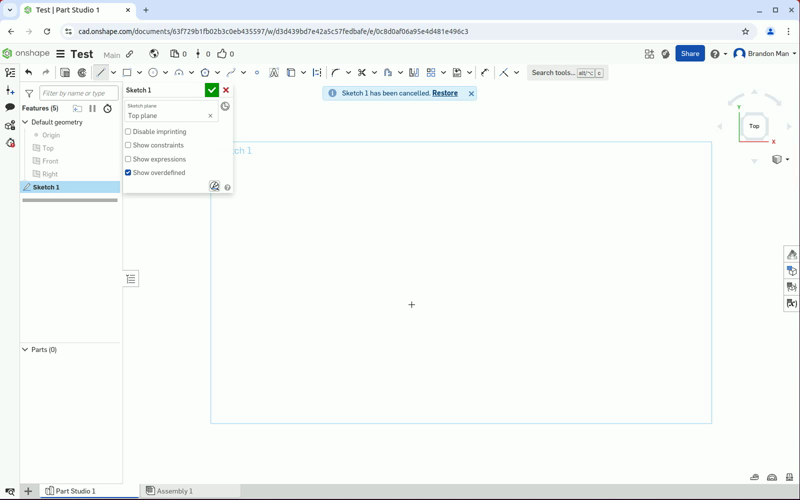
key_up(shift)
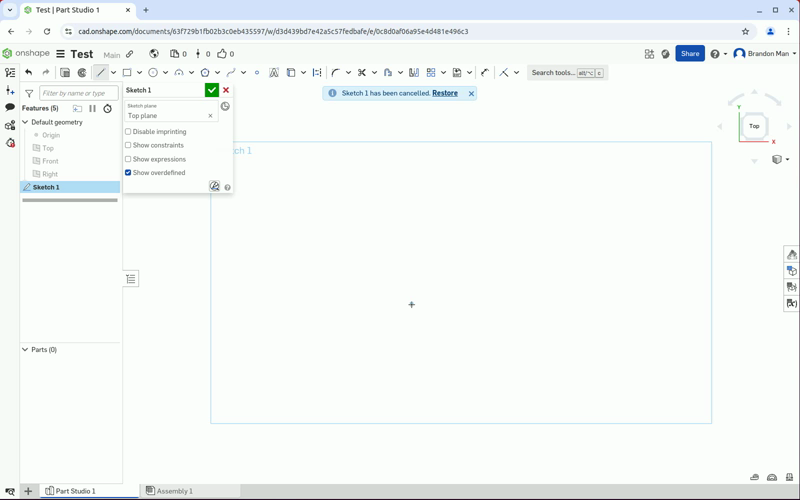
key_down(shift)
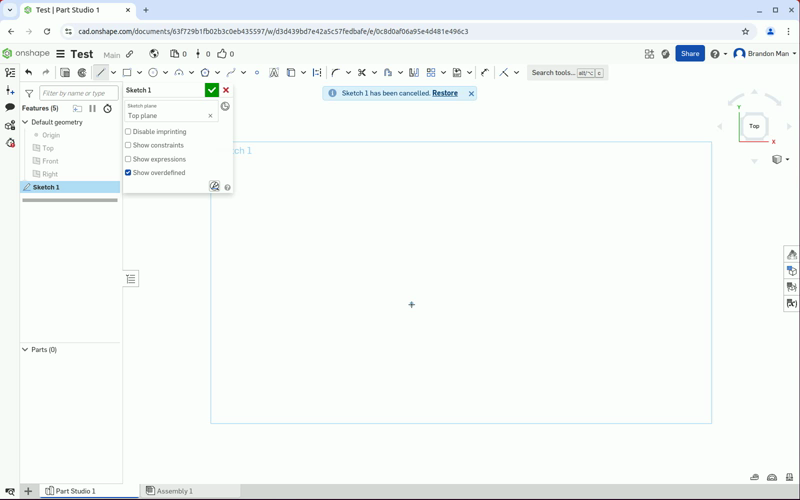
mouse_move(524, 304)
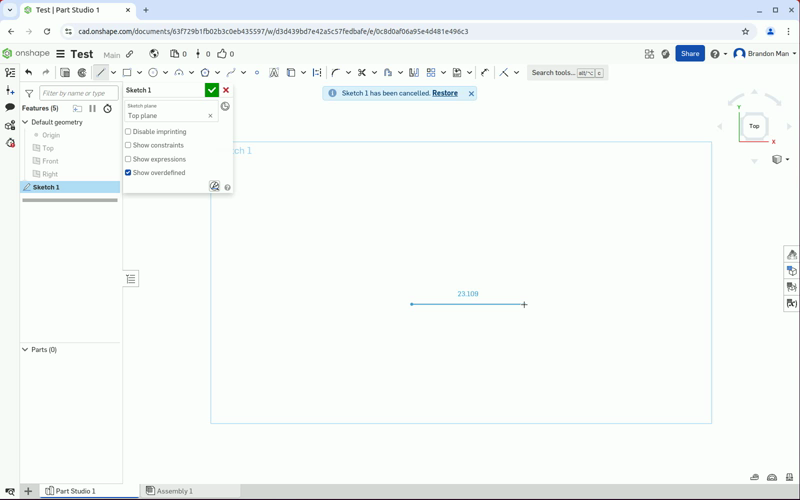
click(524, 304)
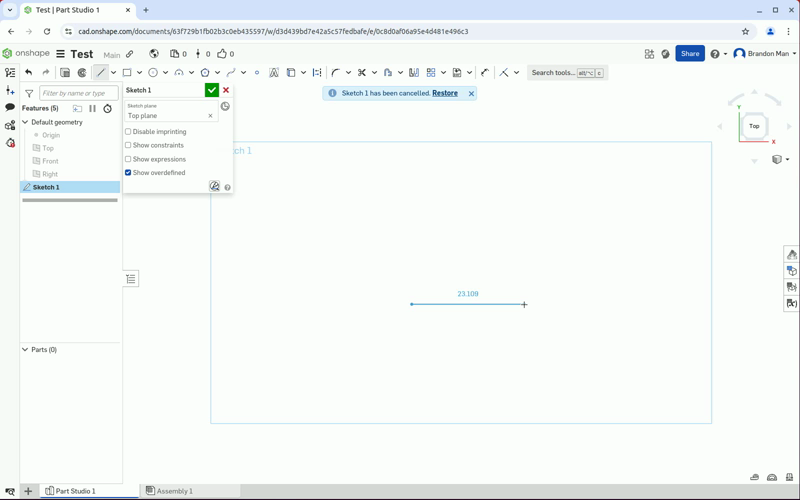
key_up(shift)
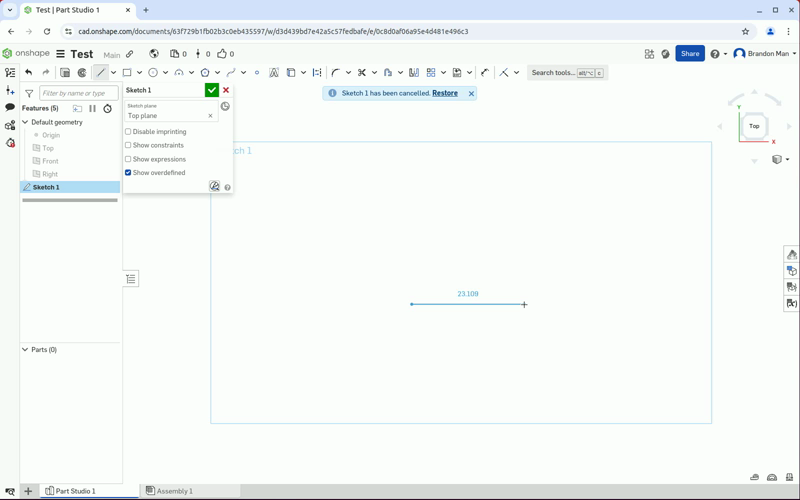
key_down(shift)
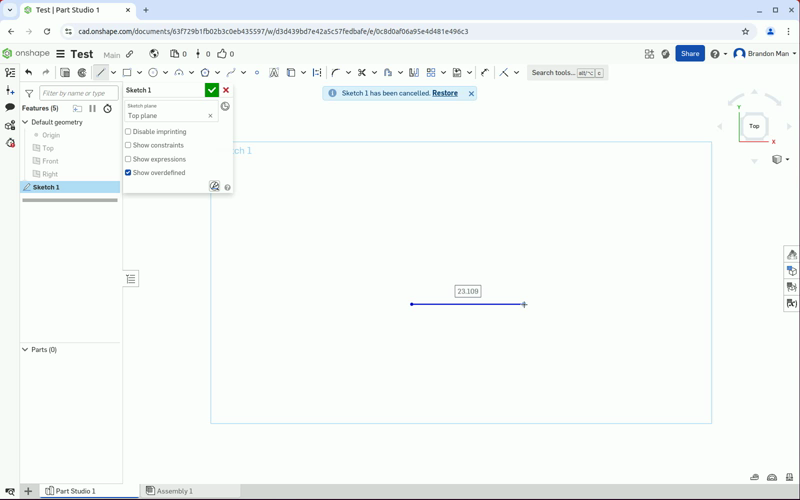
mouse_move(554, 304)
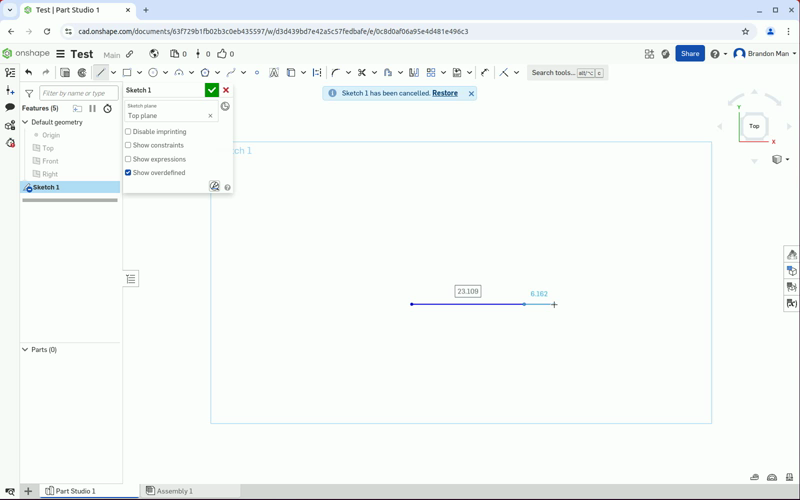
mouse_move(524, 247)
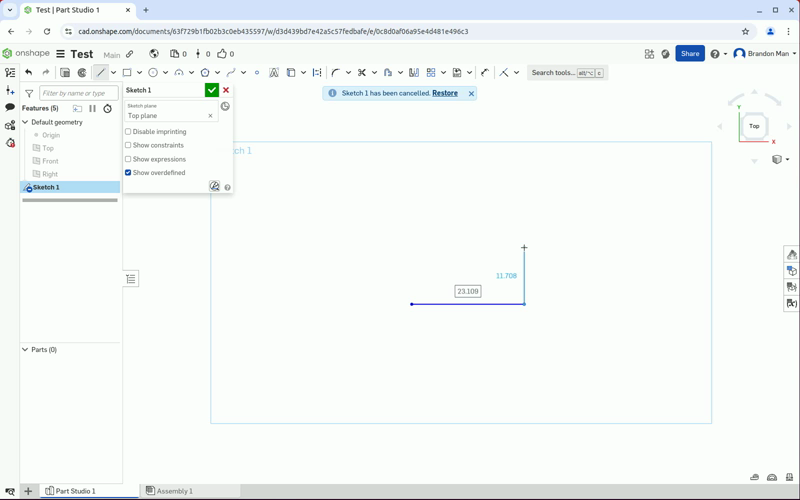
click(524, 247)
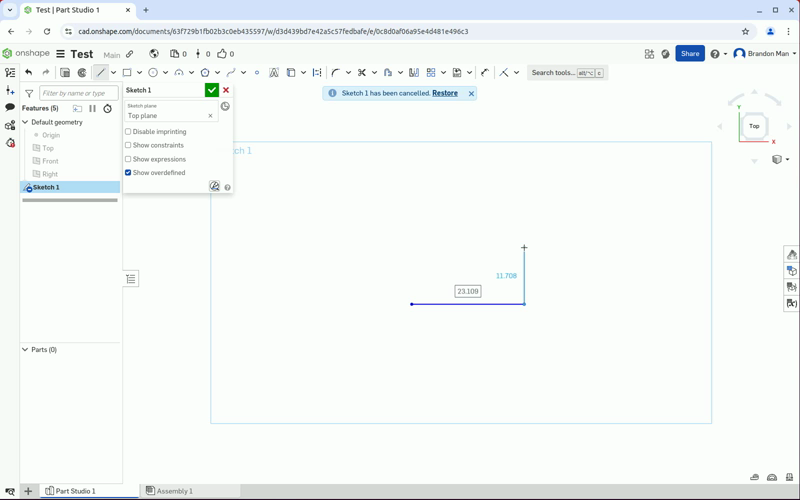
key_up(shift)
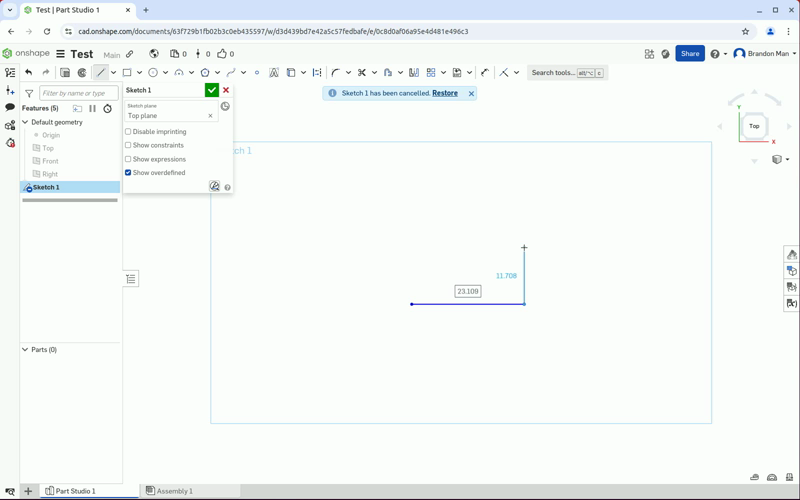
key_down(shift)
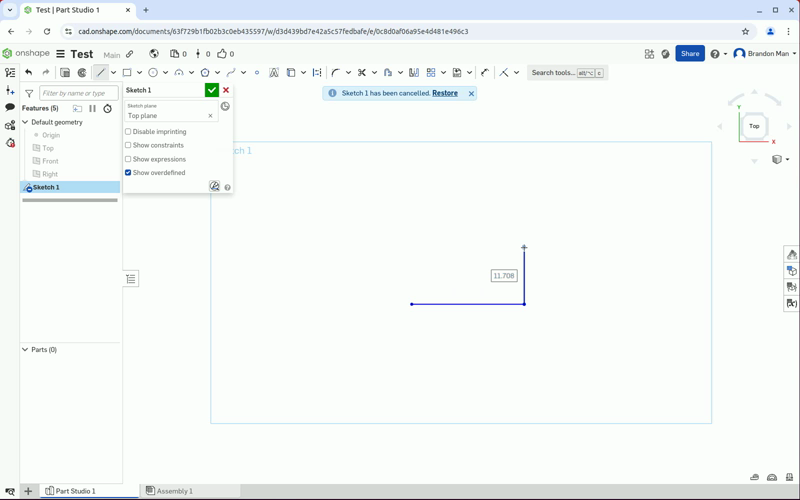
mouse_move(411, 247)
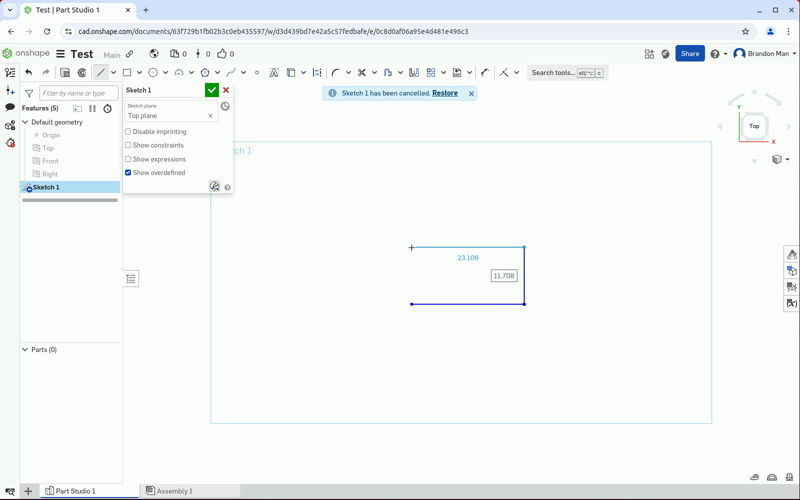
click(411, 247)
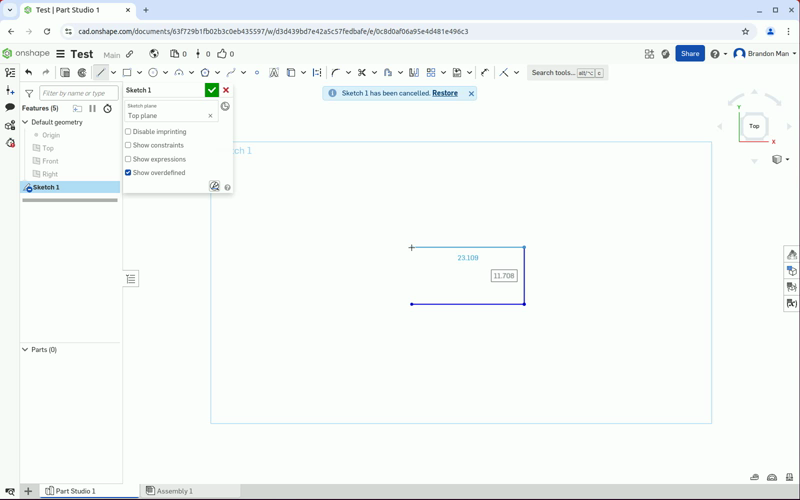
key_up(shift)
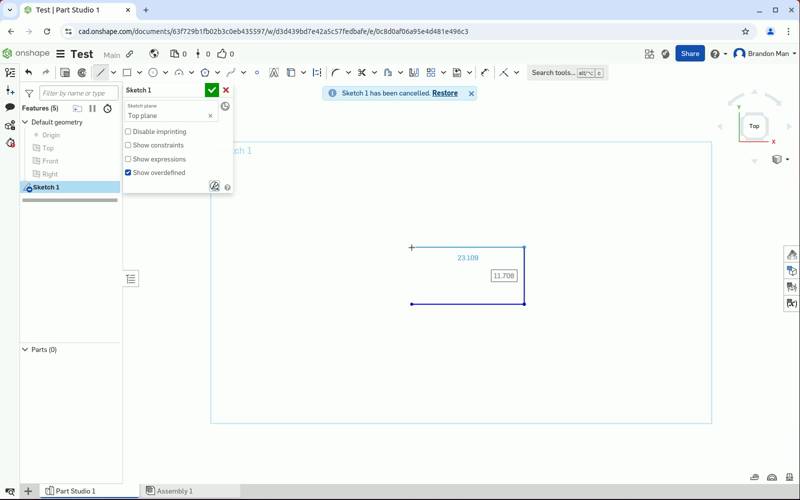
mouse_move(441, 247)
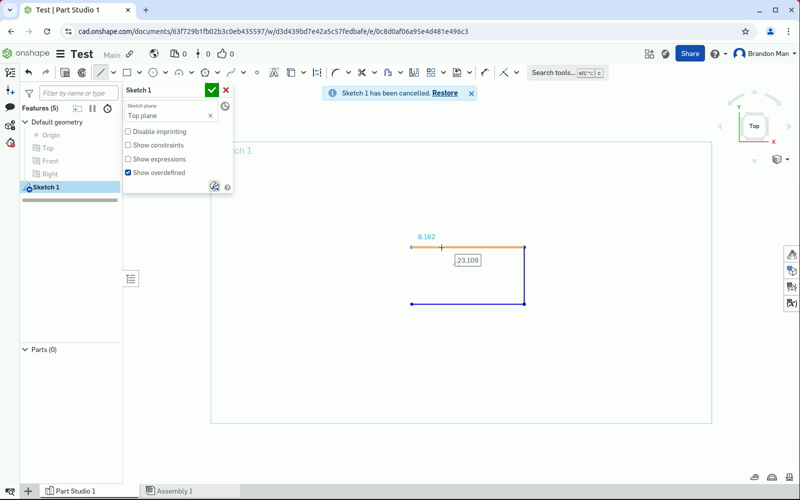
key_down(shift)
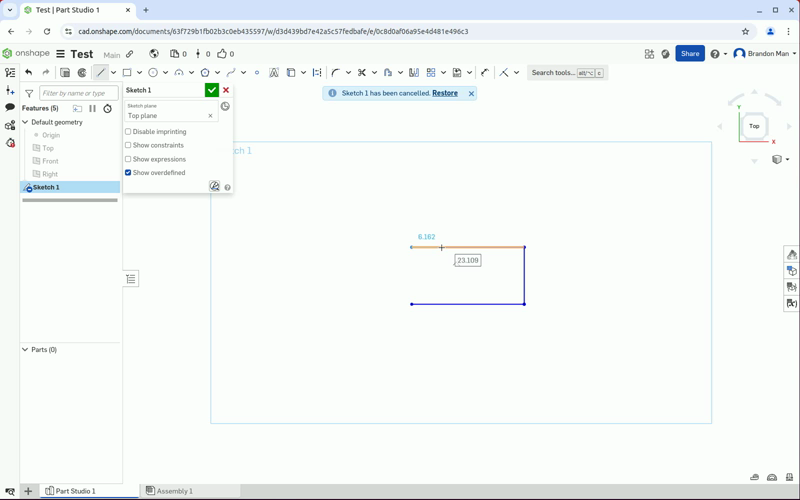
mouse_move(411, 304)
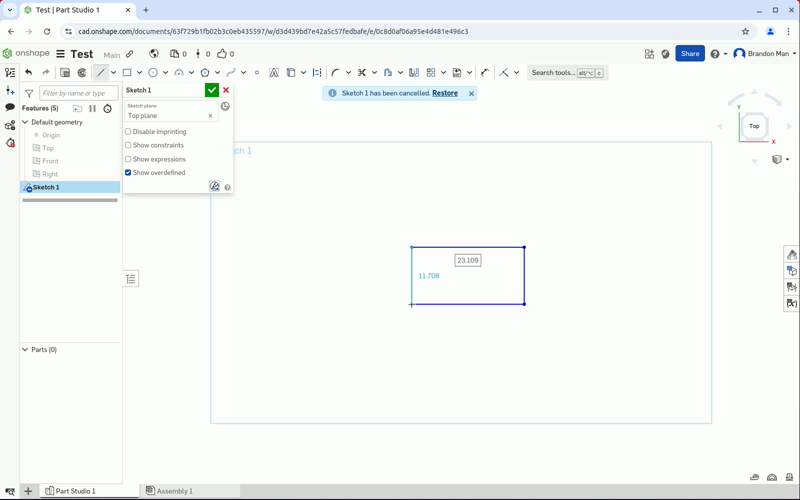
key_up(shift)
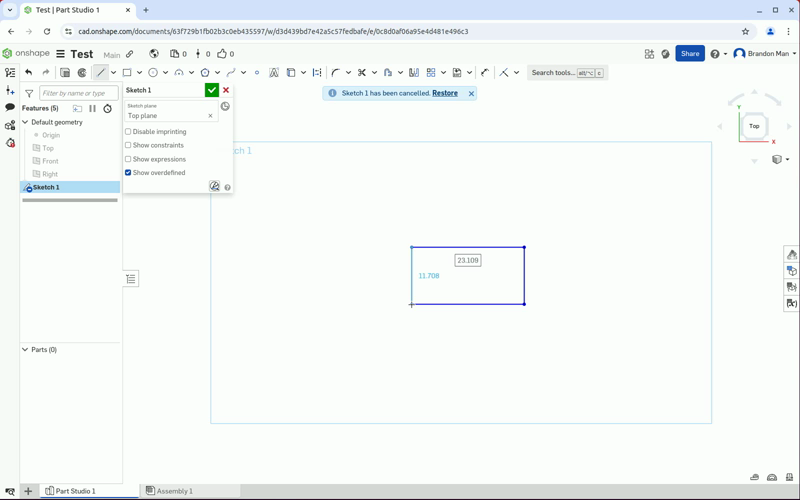
click(411, 304)
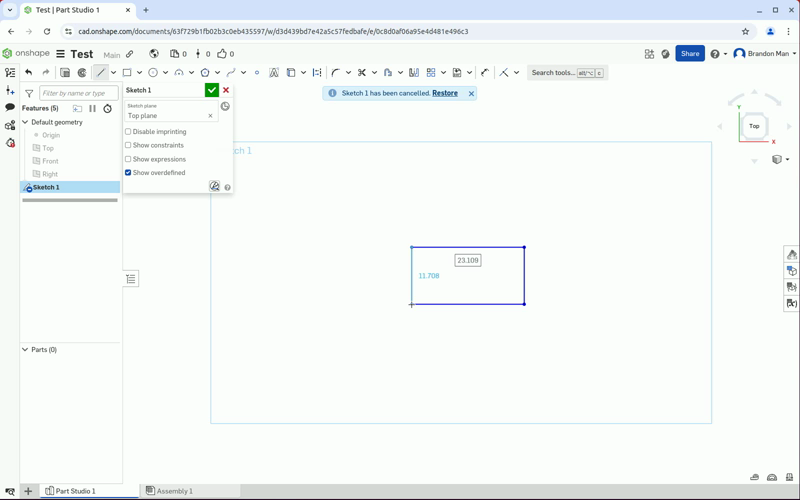
key(esc)
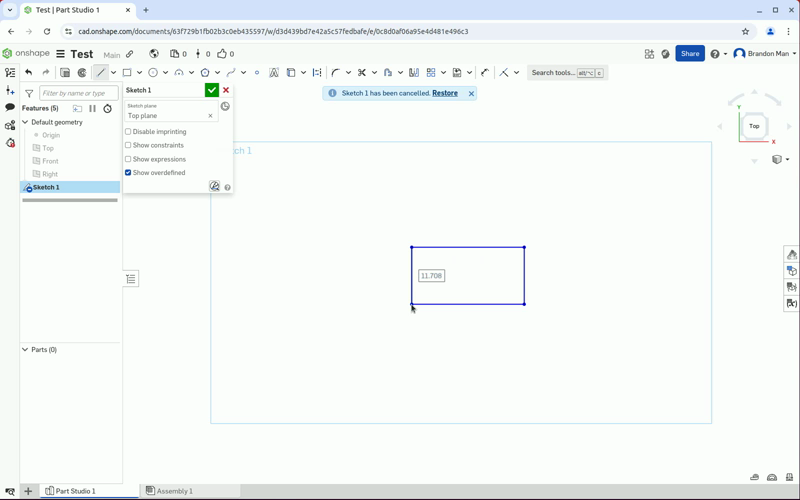
mouse_move(470, 267)
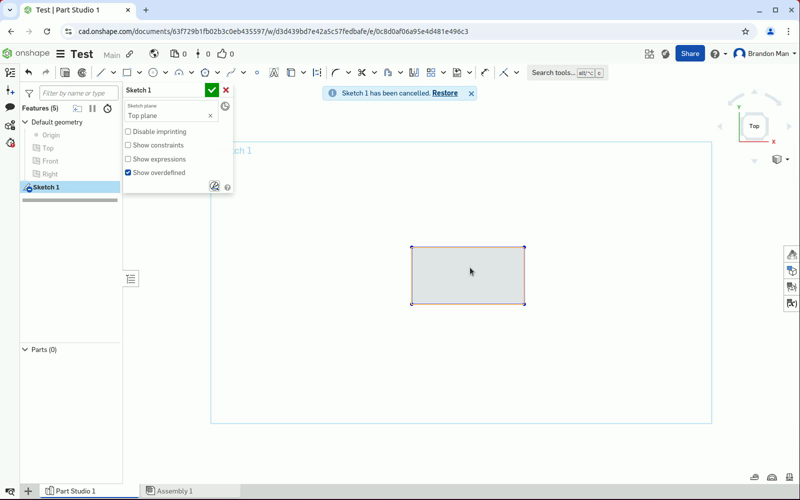
click(470, 267)
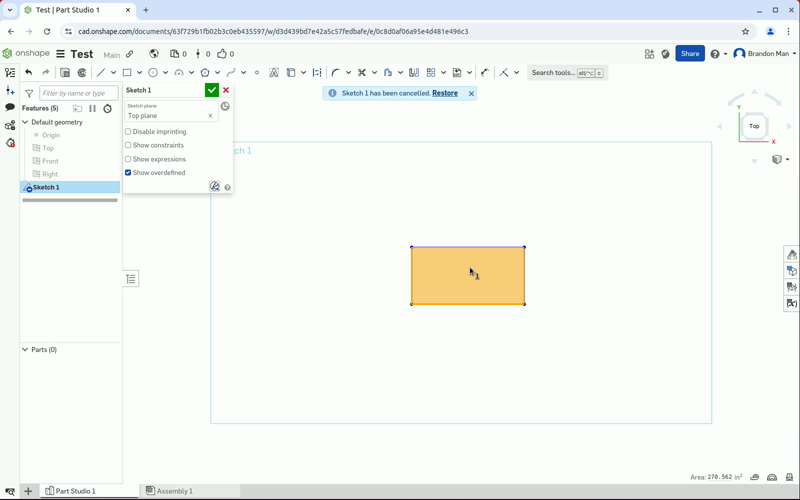
mouse_move(73, 352)
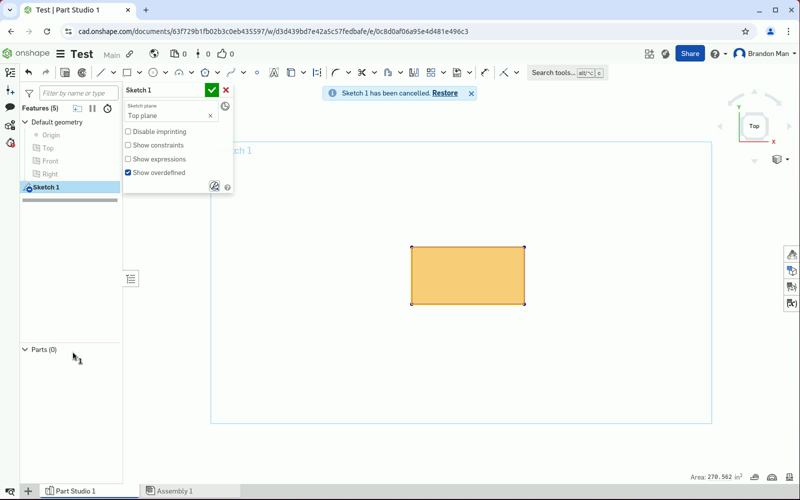
key(shift+y)
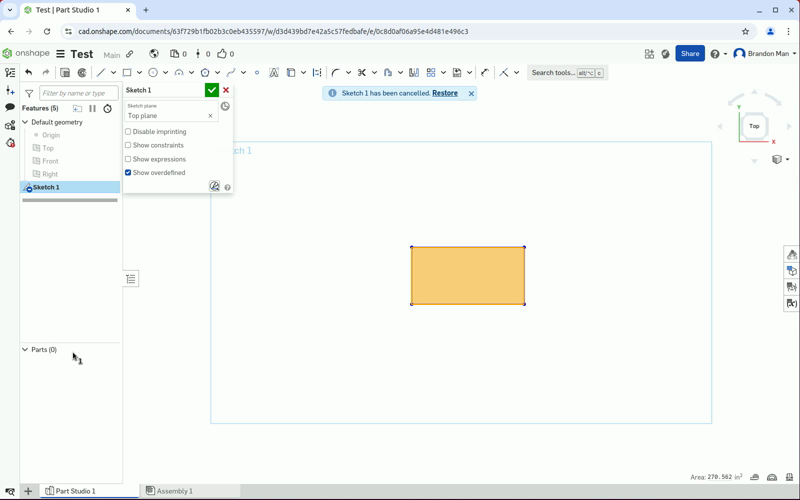
key(shift+e)
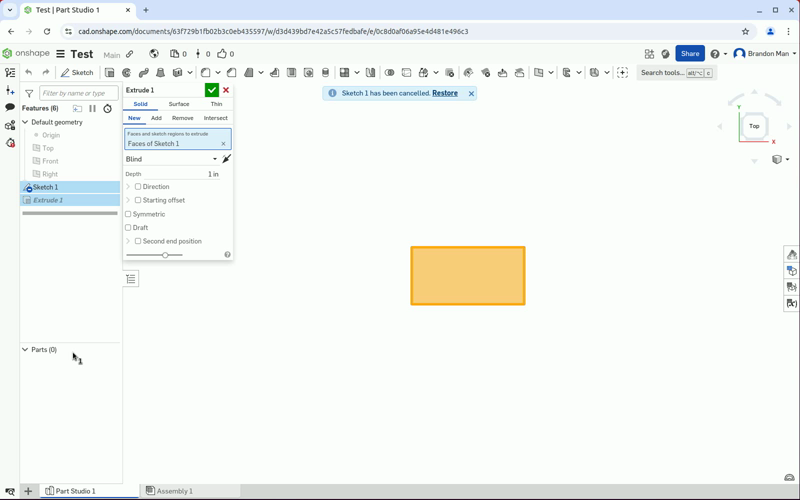
mouse_move(143, 106)
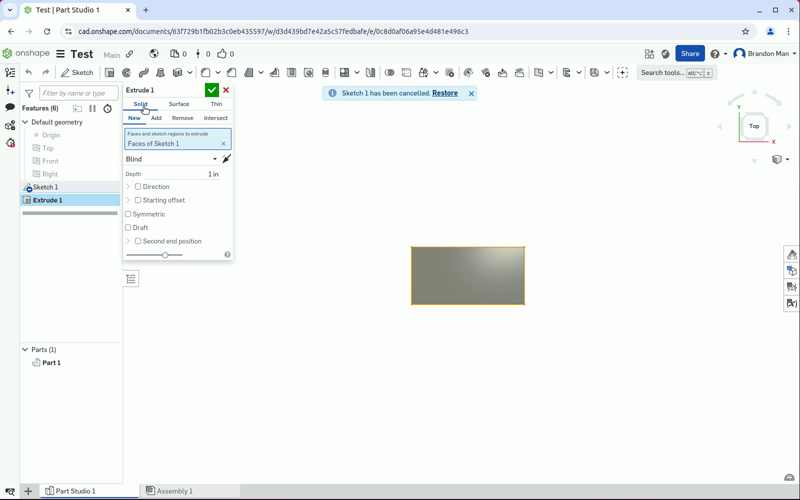
click(143, 106)
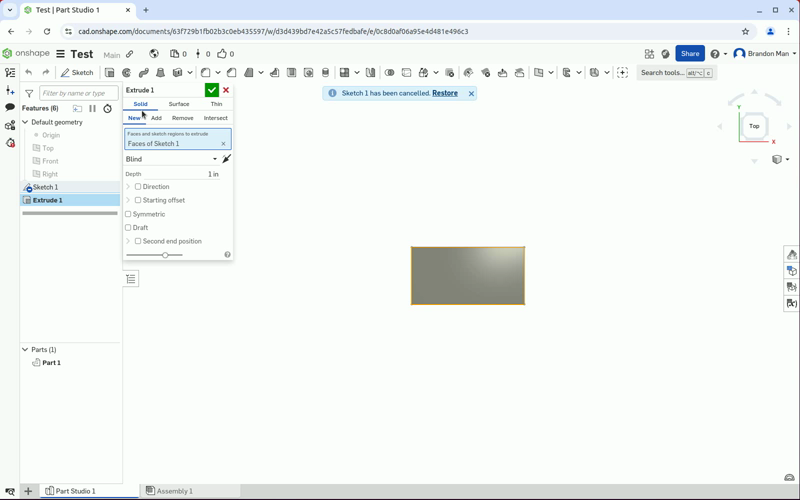
mouse_move(137, 120)
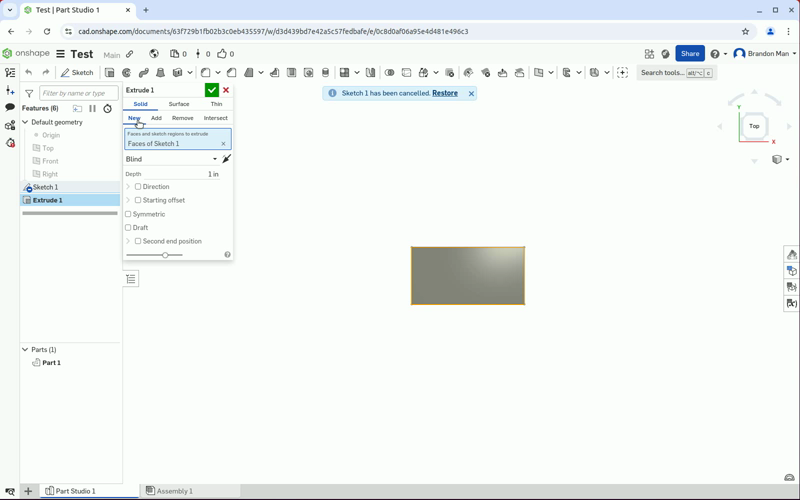
click(137, 120)
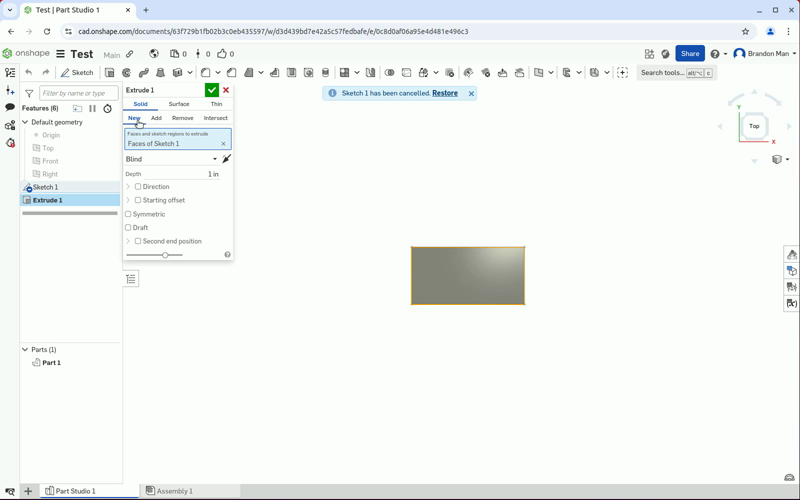
key(tab, 4)
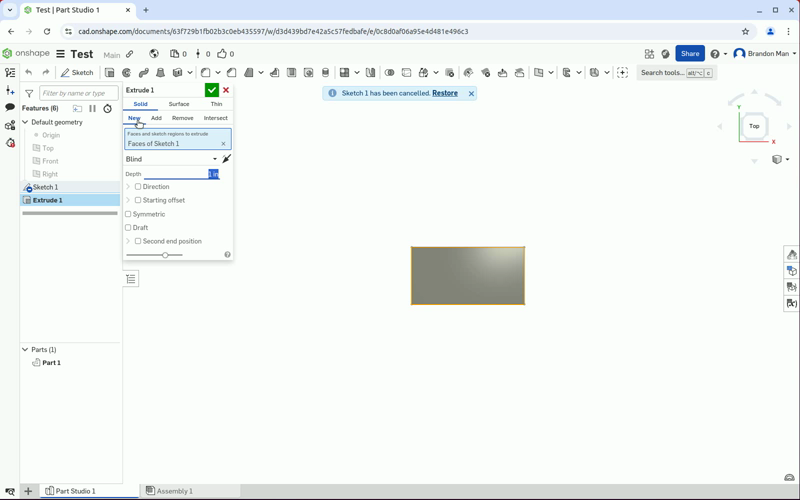
text(4.574)
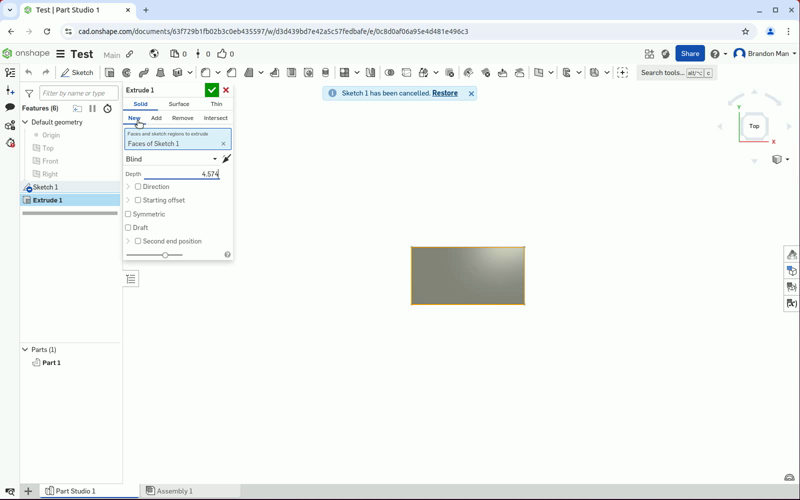
key(enter)
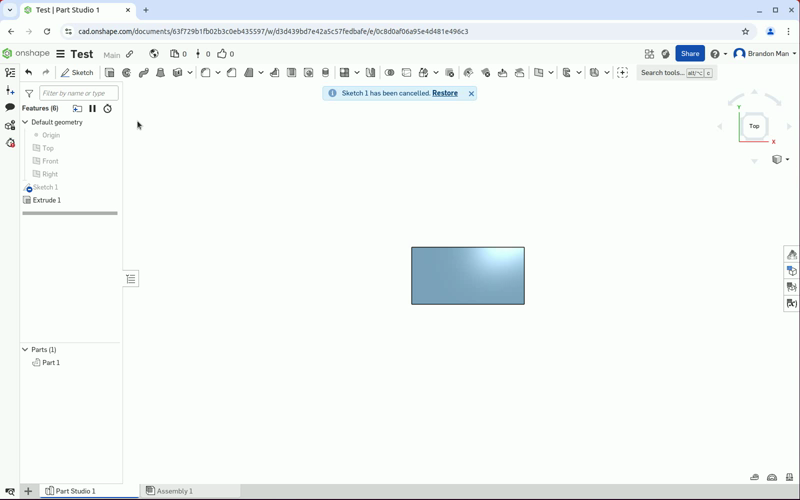
key(shift+h)
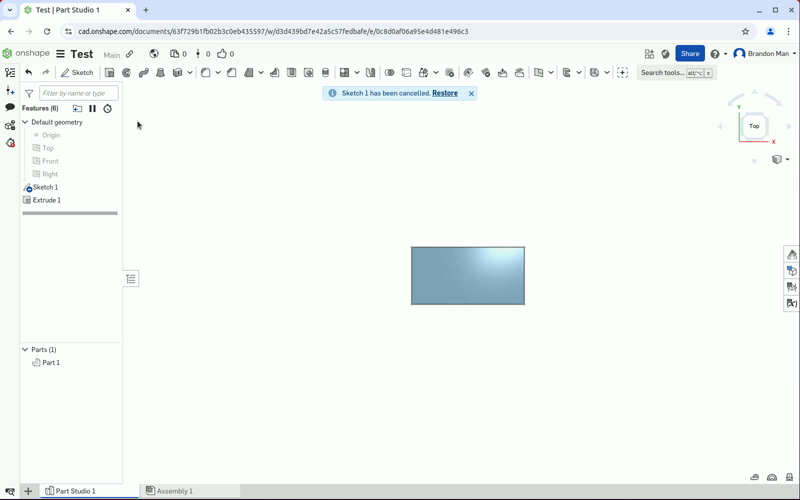
key(shift+h)
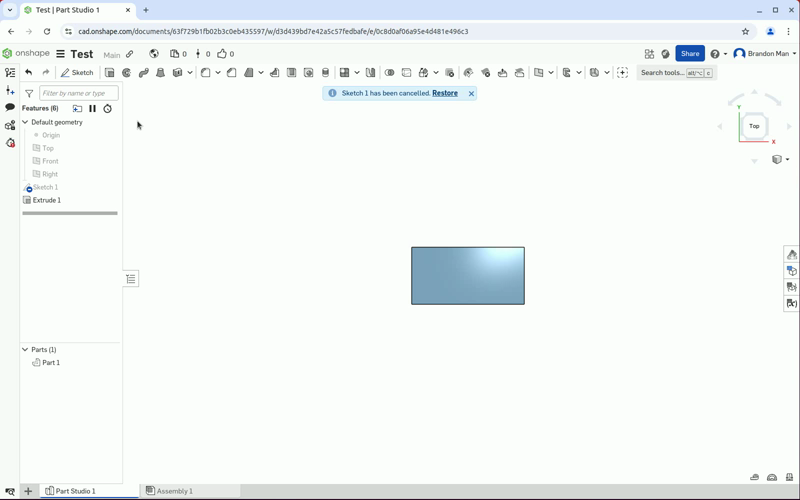
mouse_move(73, 189)
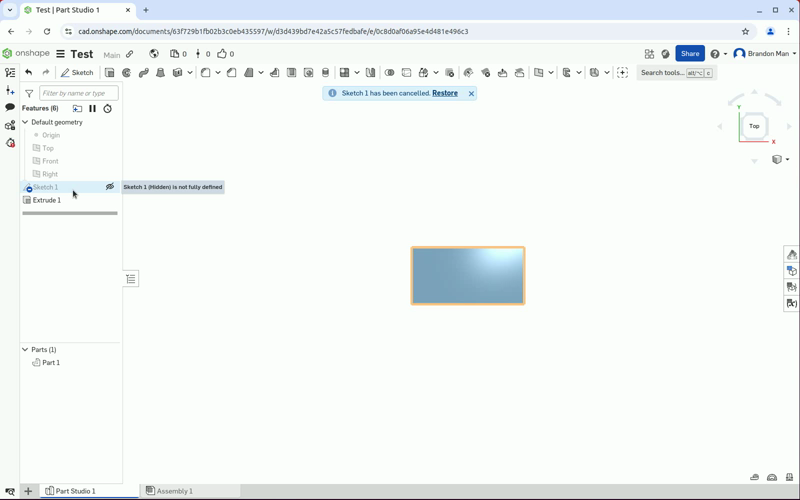
click(73, 189)
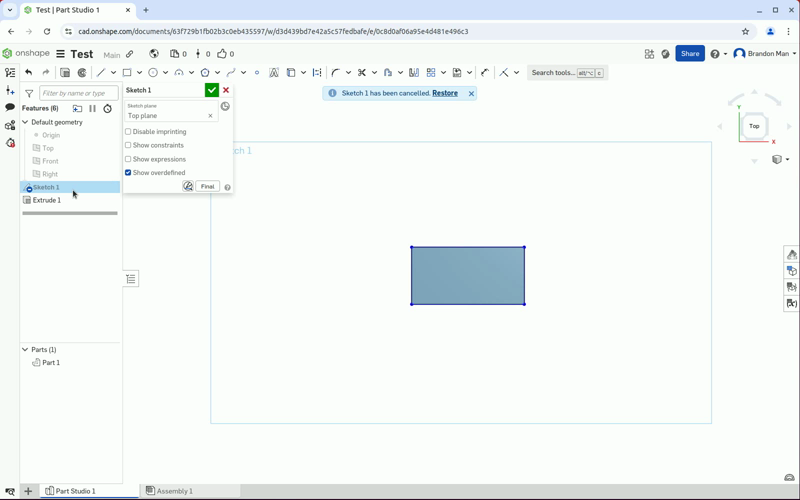
mouse_move(229, 92)
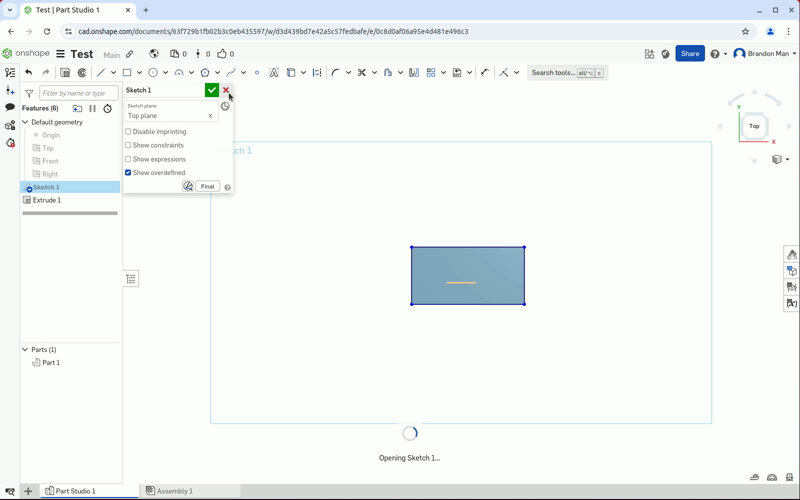
click(229, 92)
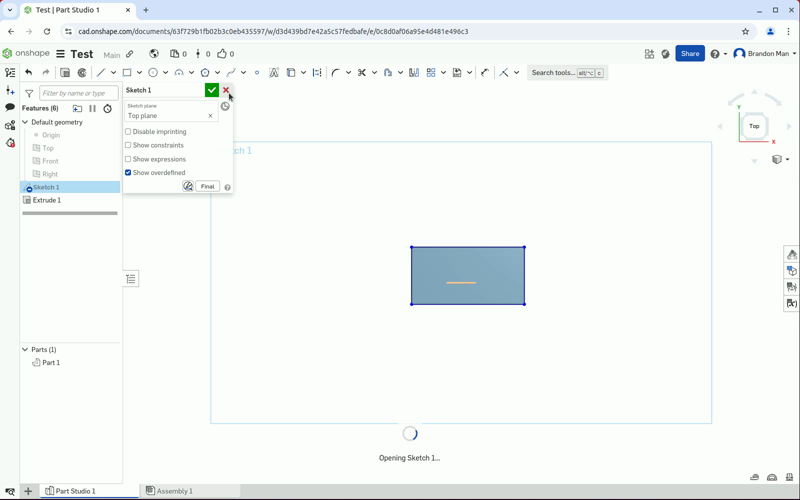
key(shift+s)
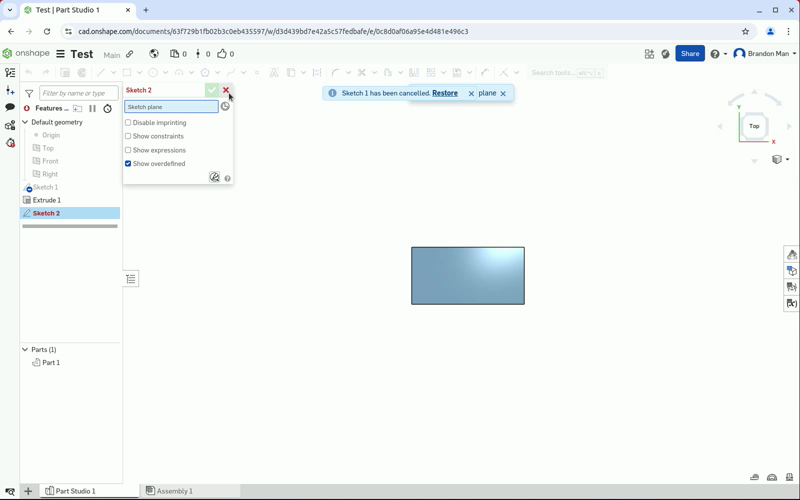
mouse_move(73, 150)
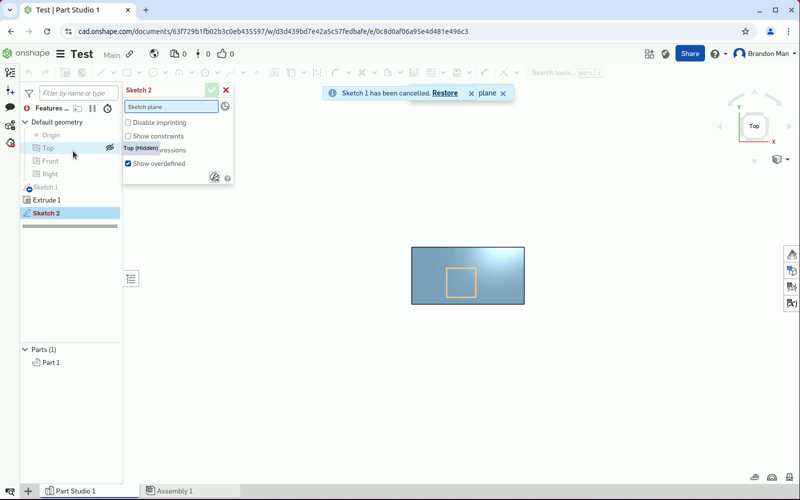
click(73, 150)
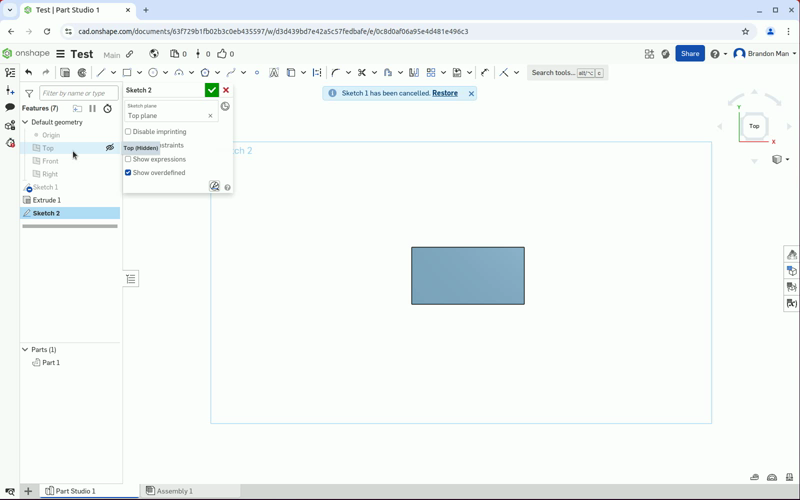
mouse_move(73, 352)
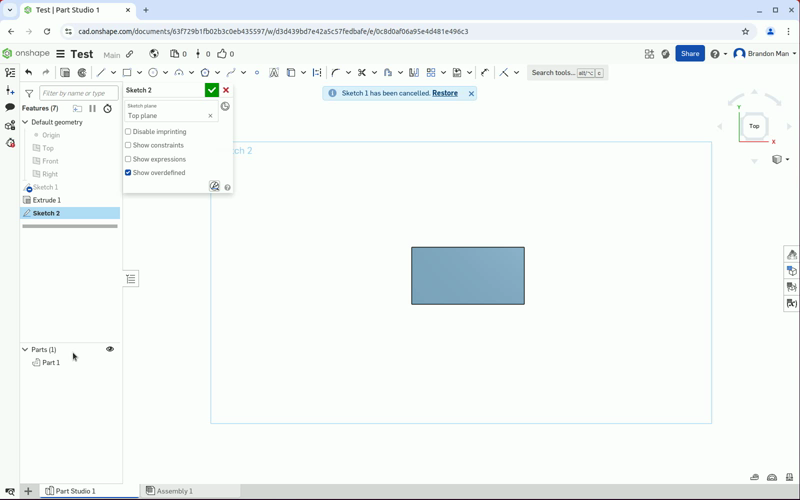
key(y)
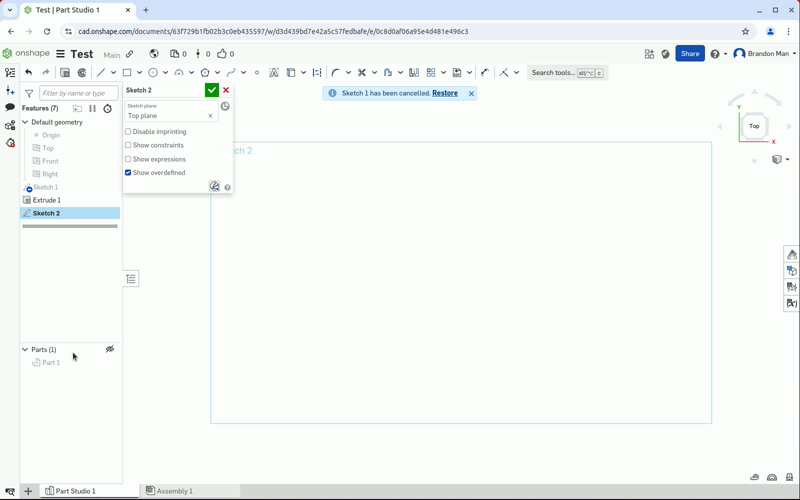
key(c)
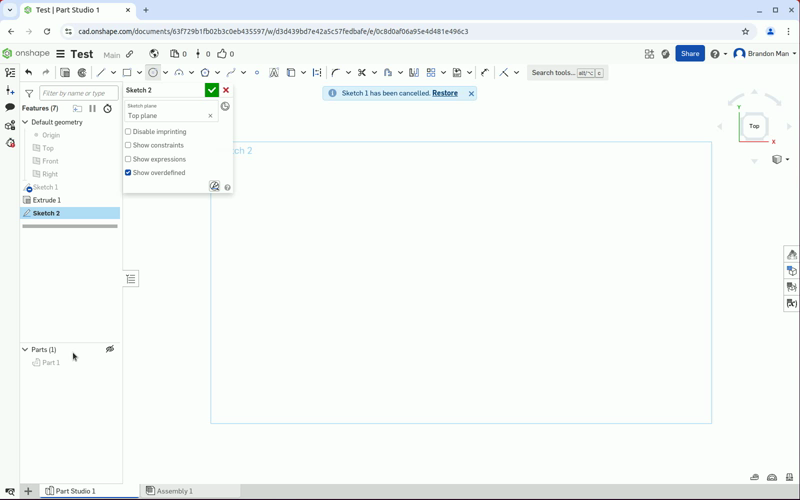
key_down(shift)
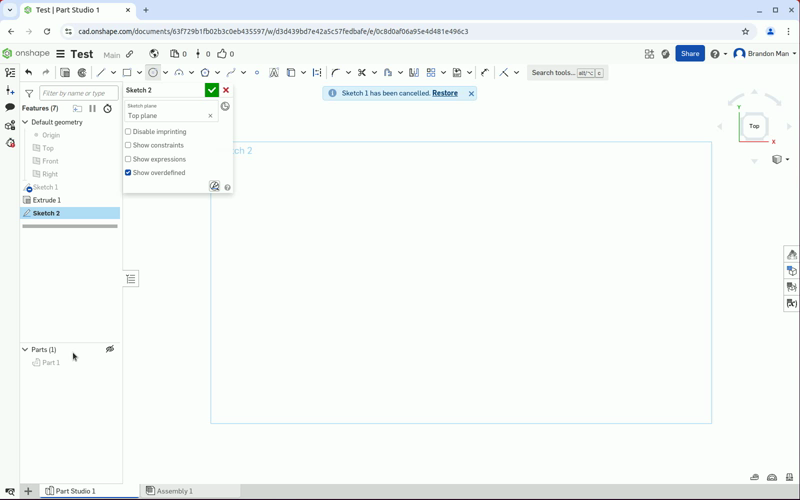
mouse_move(516, 365)
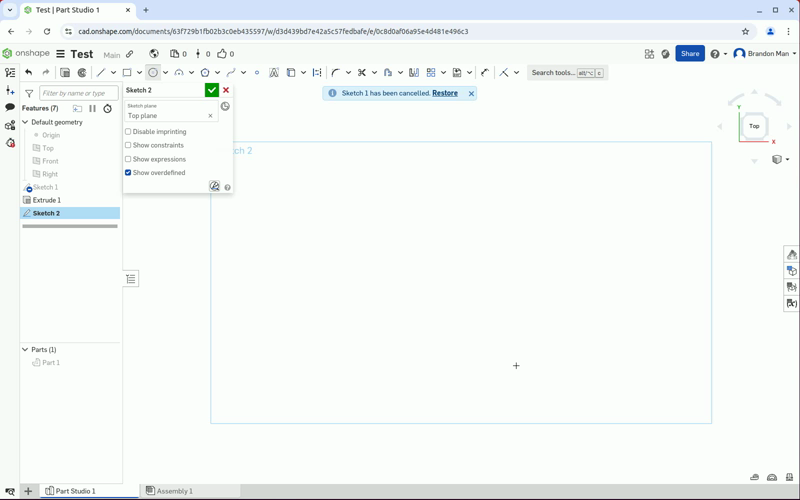
click(516, 365)
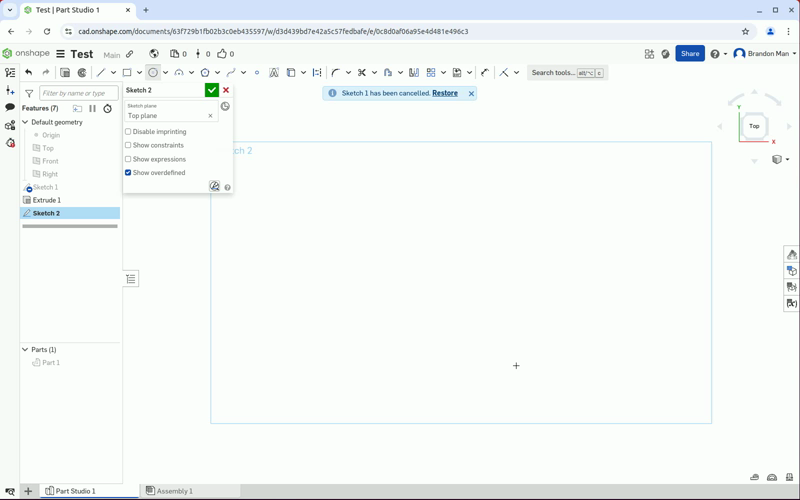
key_up(shift)
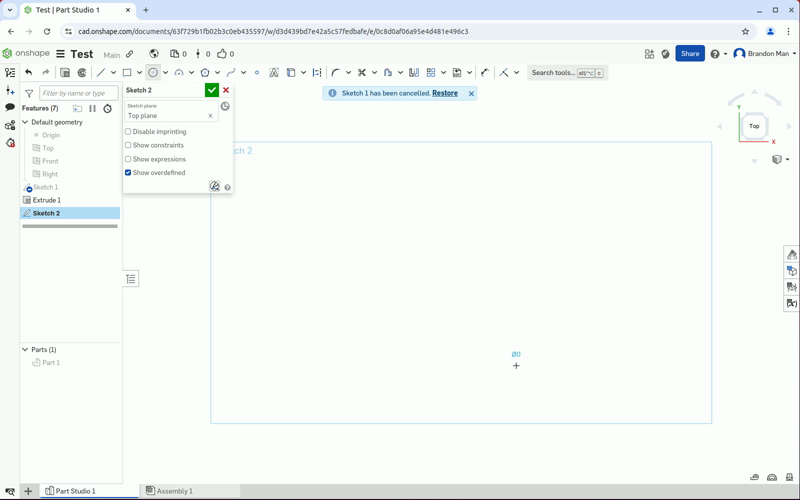
mouse_move(527, 365)
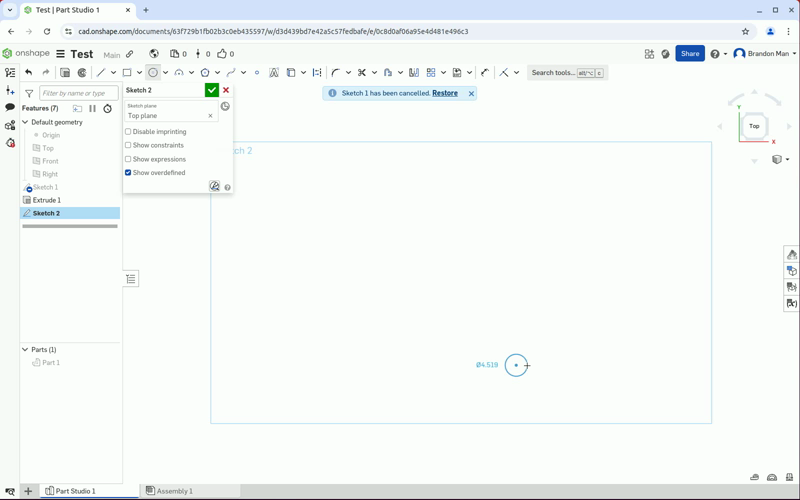
click(527, 365)
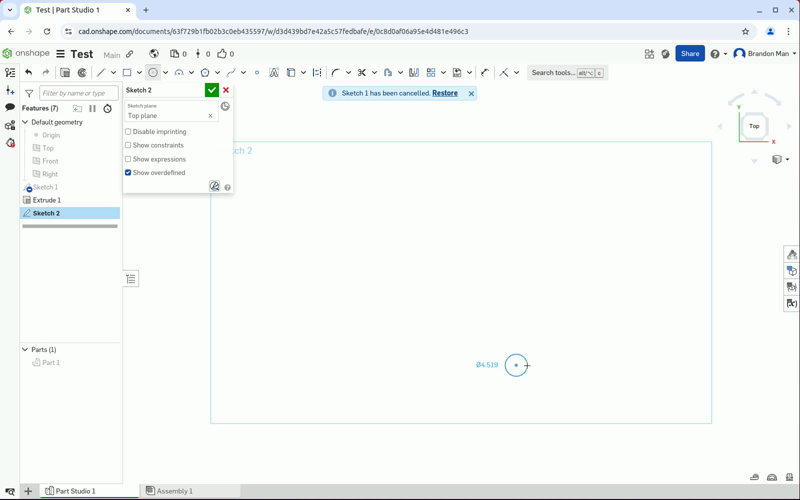
key(esc)
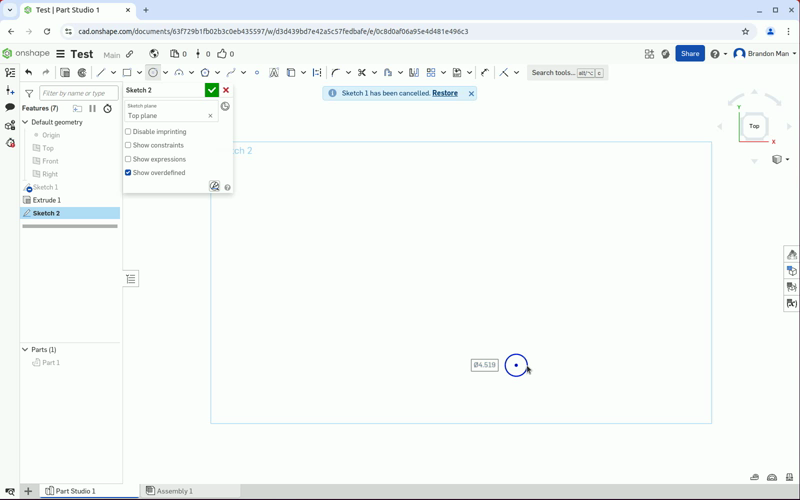
mouse_move(513, 357)
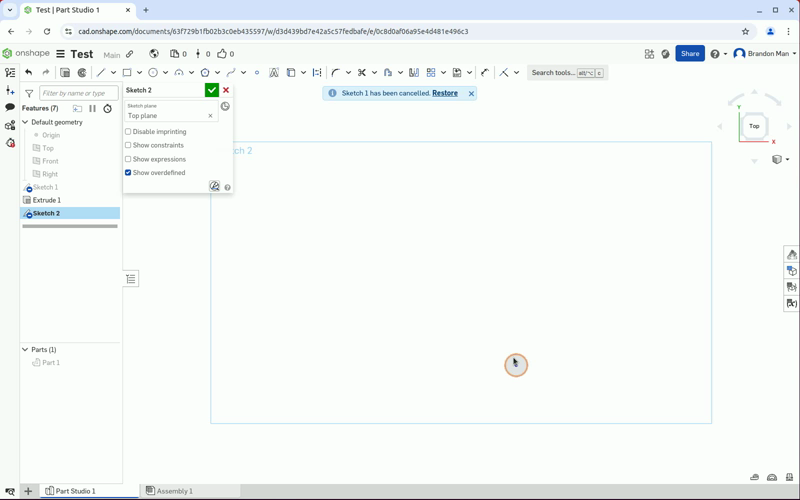
scroll(6)
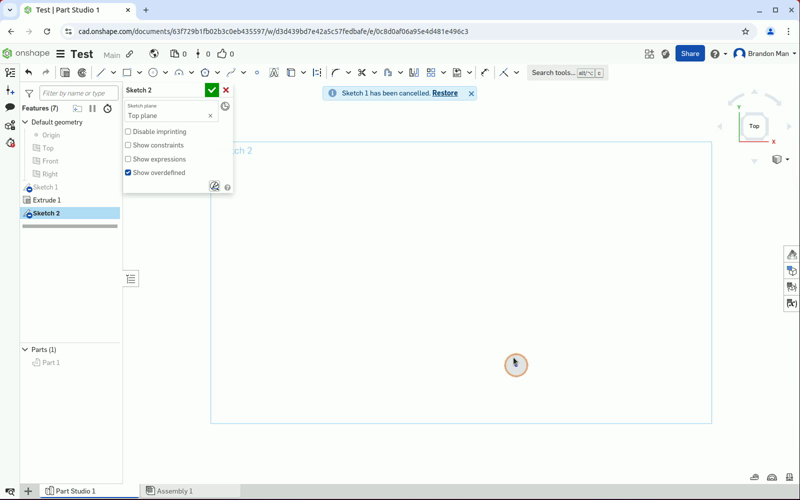
scroll(6)
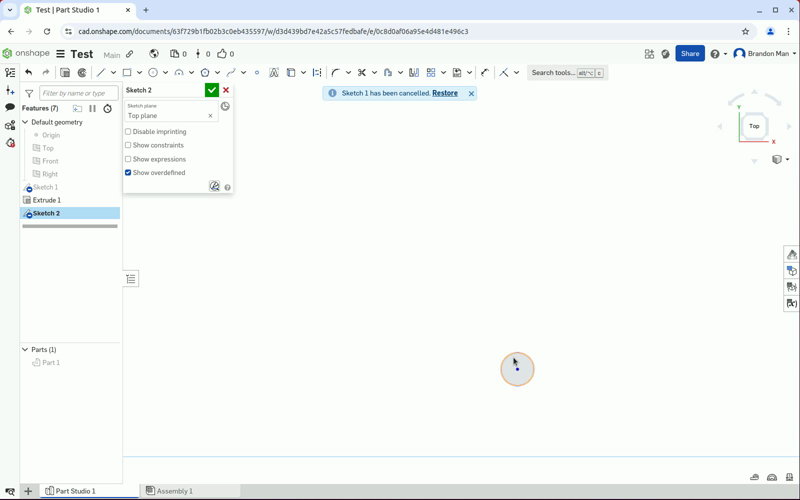
scroll(6)
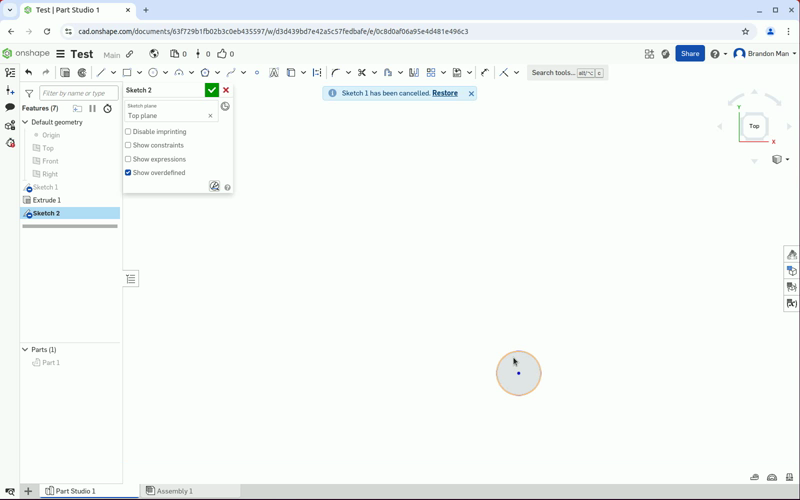
scroll(6)
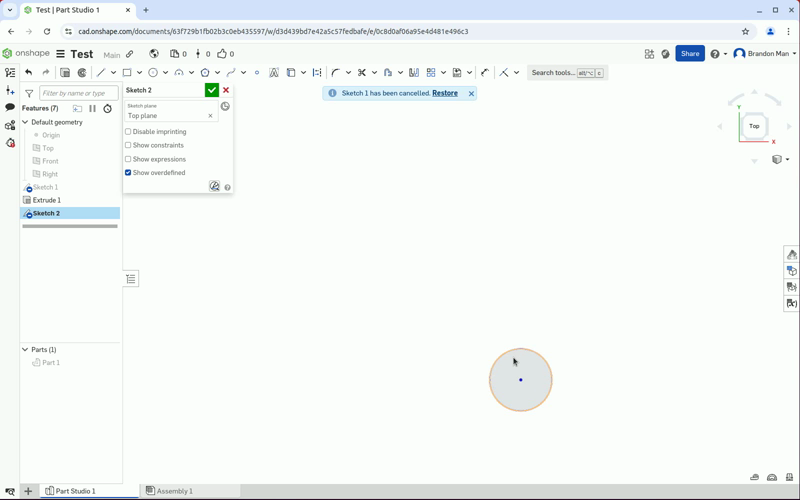
scroll(6)
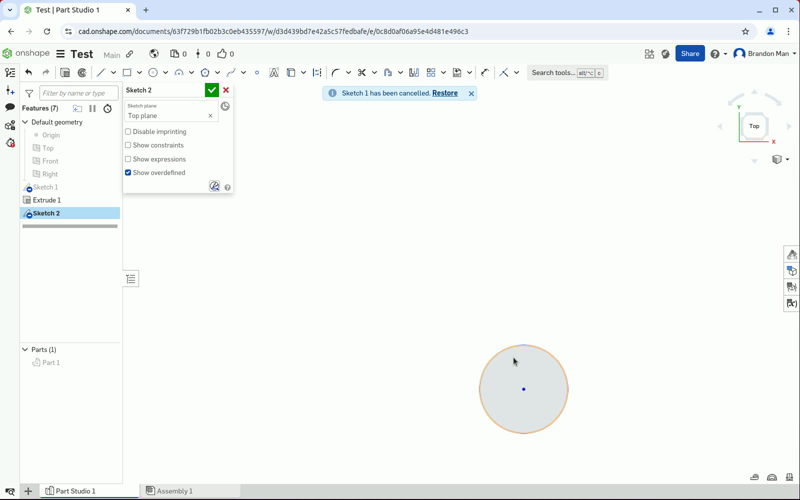
scroll(6)
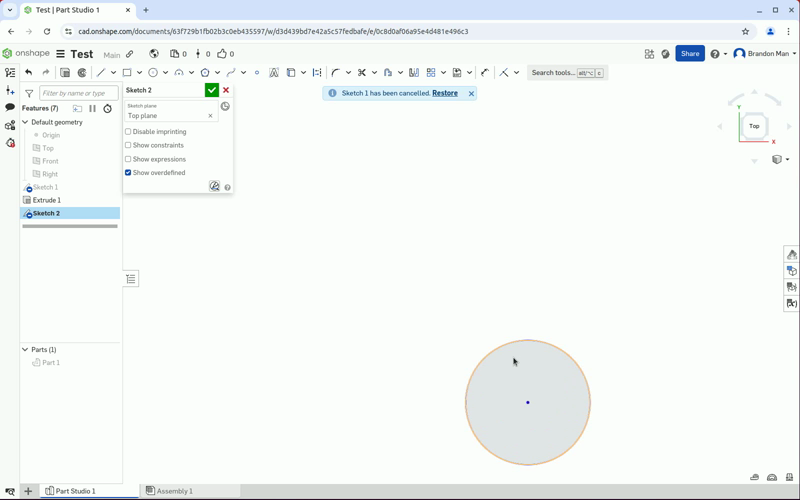
scroll(6)
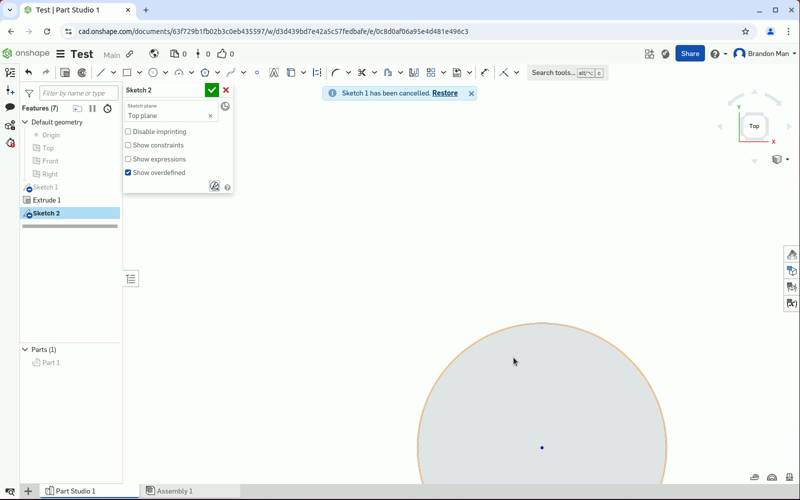
click(513, 357)
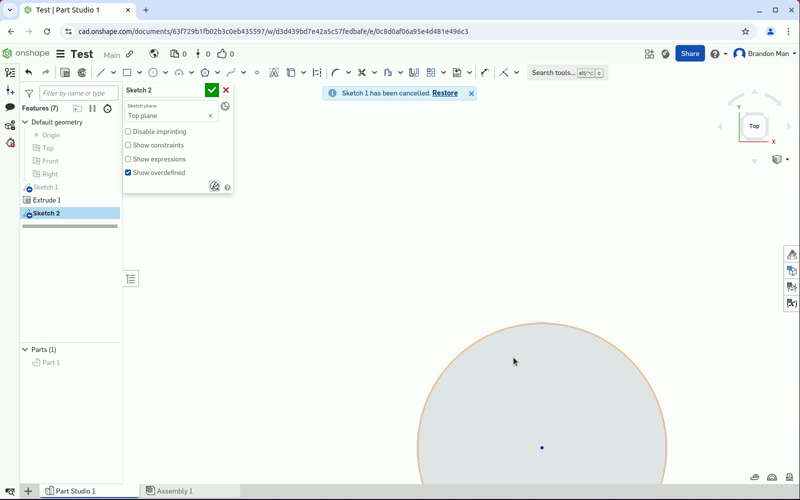
scroll(-6)
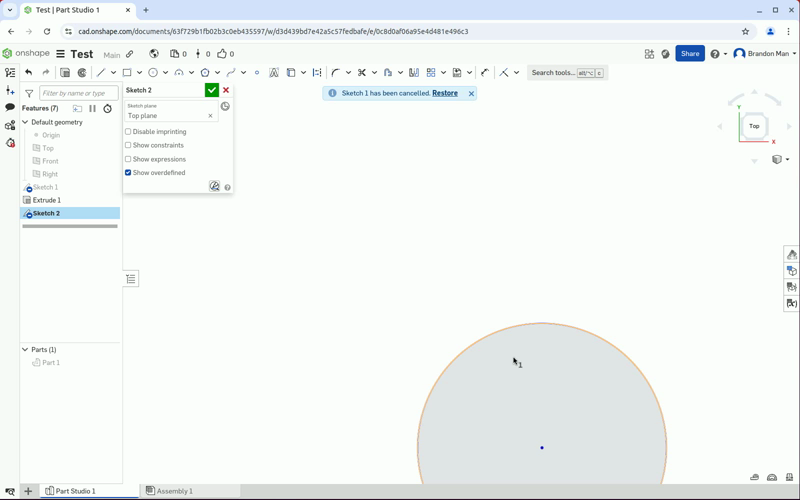
scroll(-6)
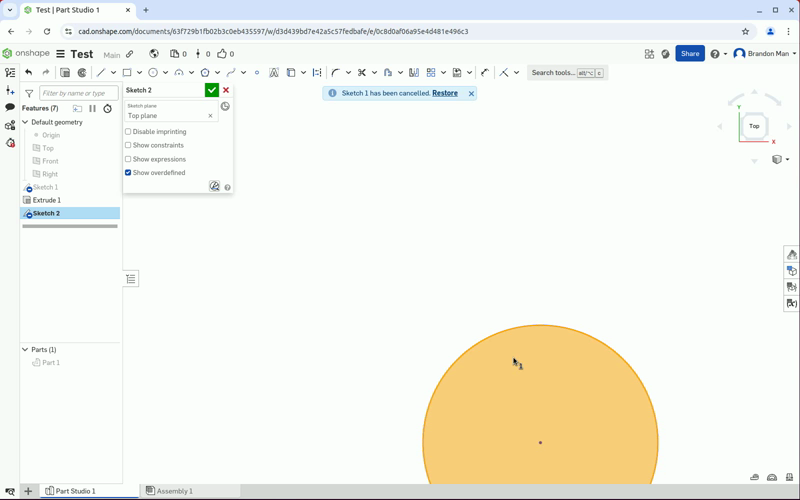
scroll(-6)
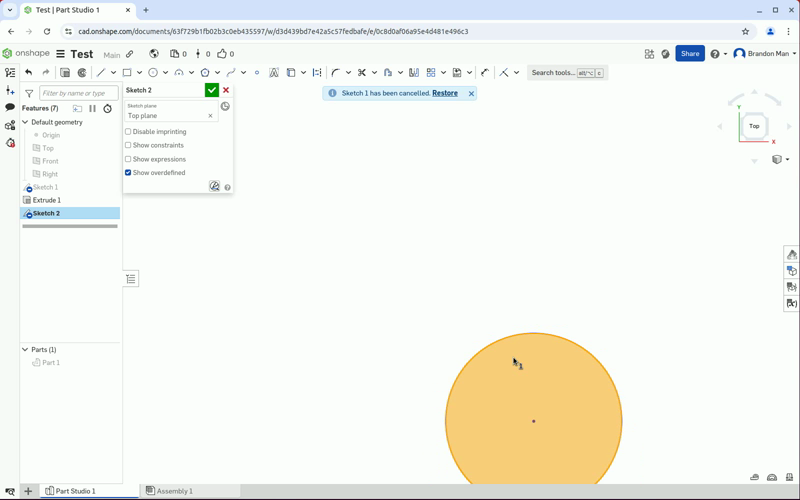
scroll(-6)
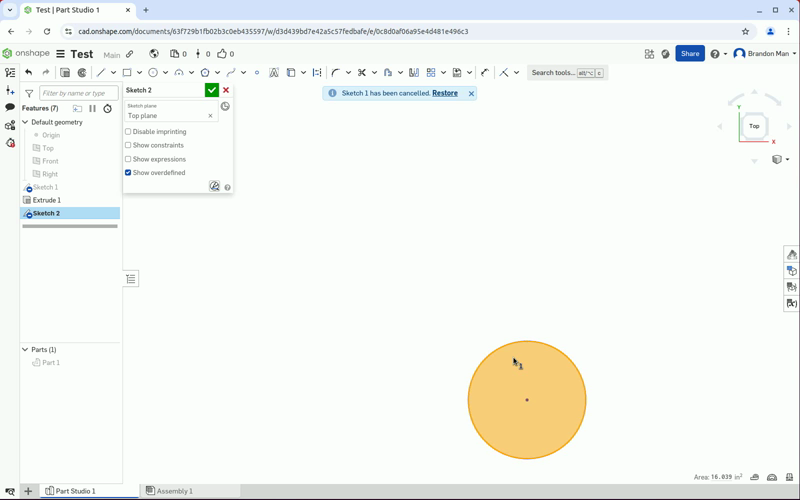
scroll(-6)
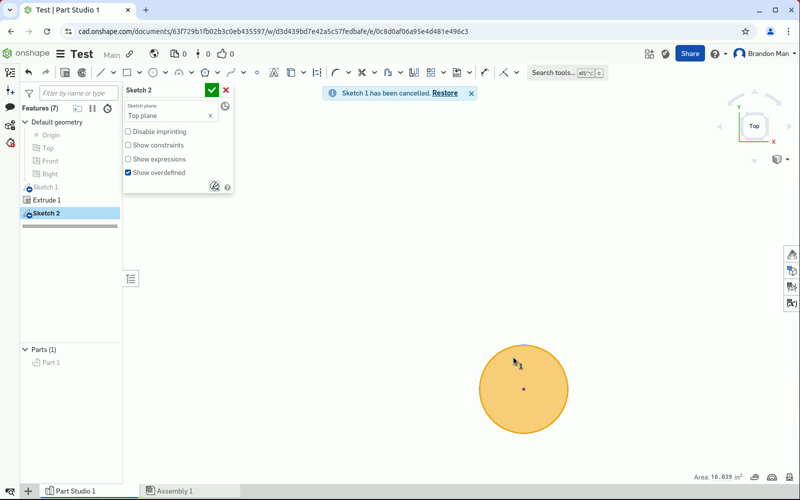
scroll(-6)
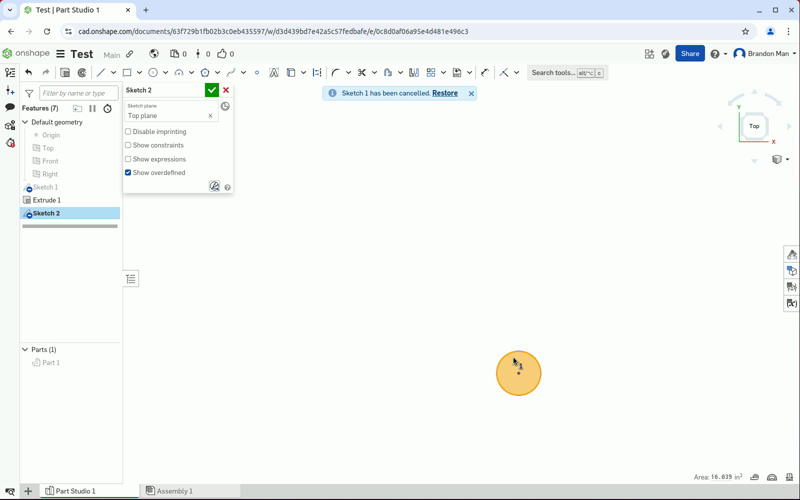
scroll(-6)
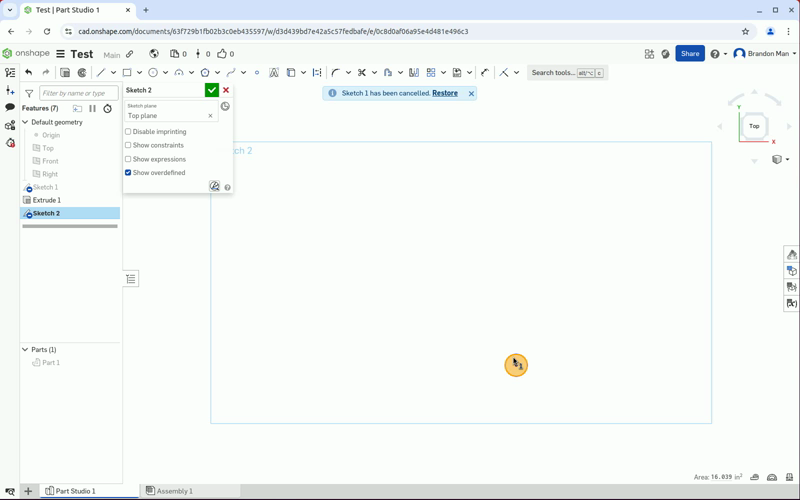
mouse_move(73, 352)
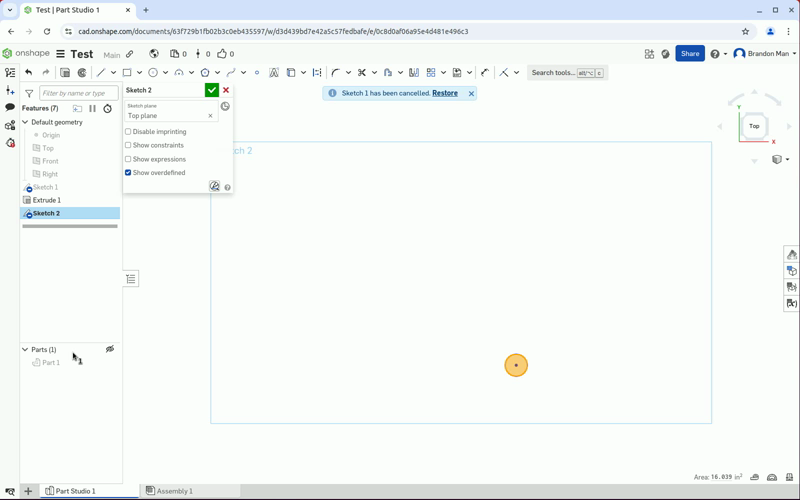
key(shift+y)
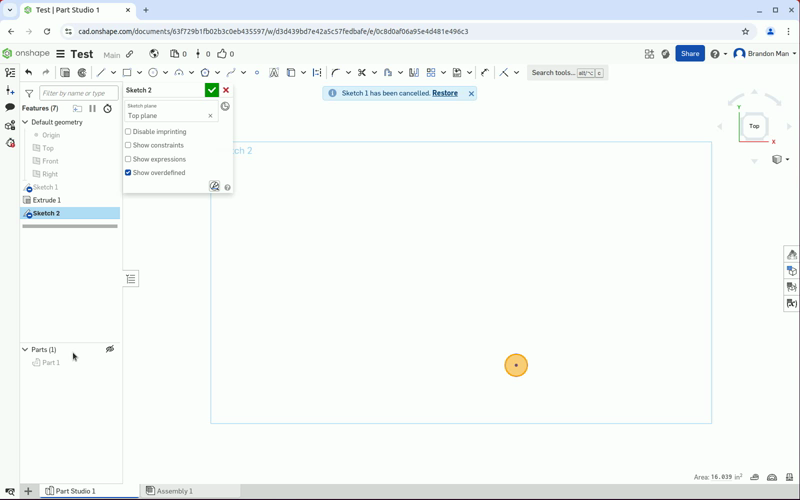
key(shift+e)
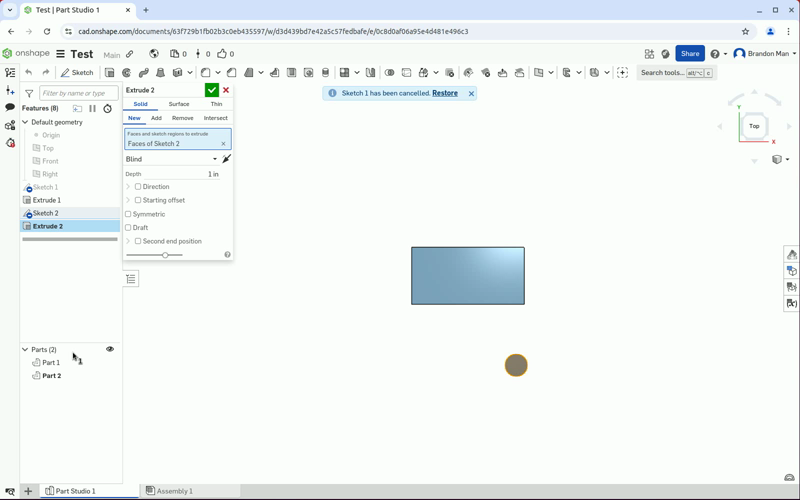
mouse_move(143, 106)
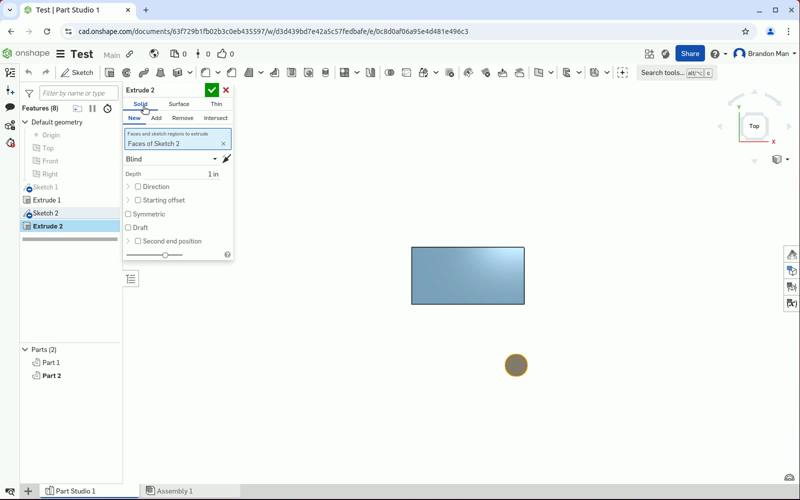
click(143, 106)
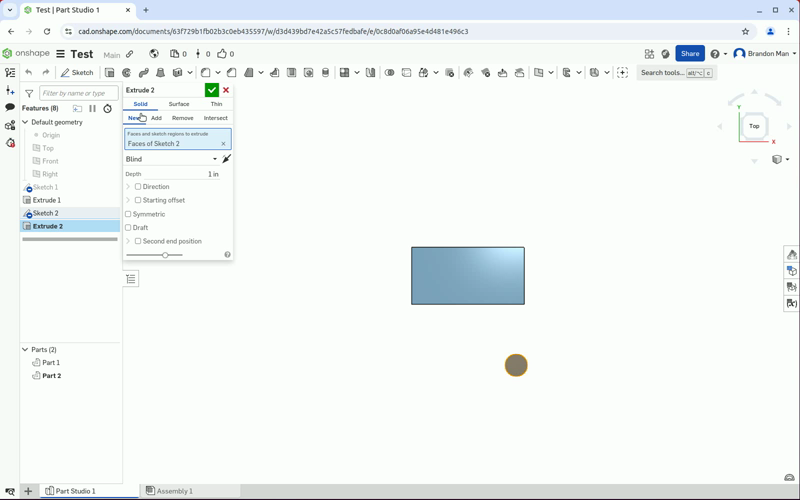
mouse_move(137, 120)
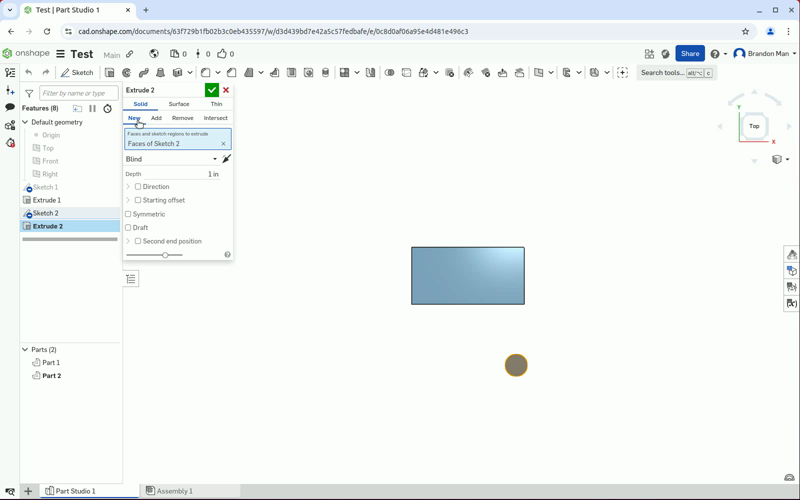
click(137, 120)
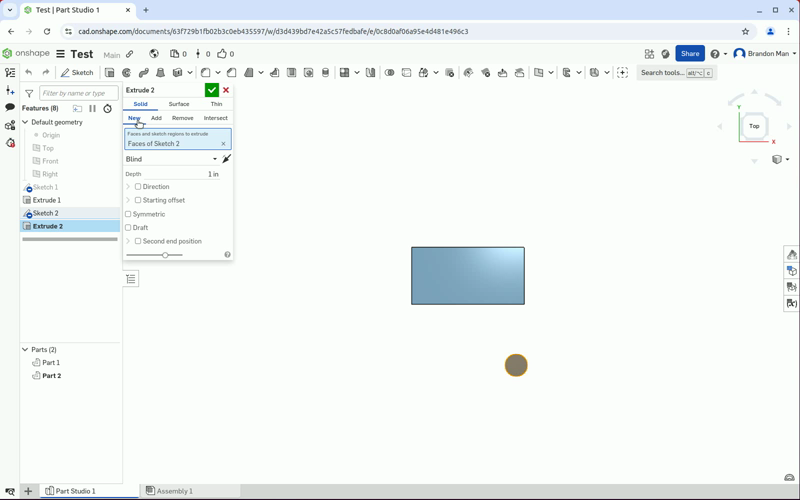
key(tab, 4)
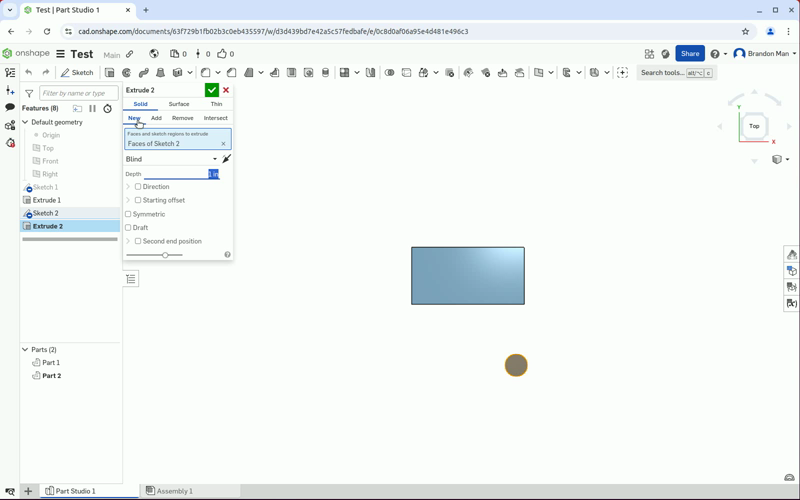
text(18.535)
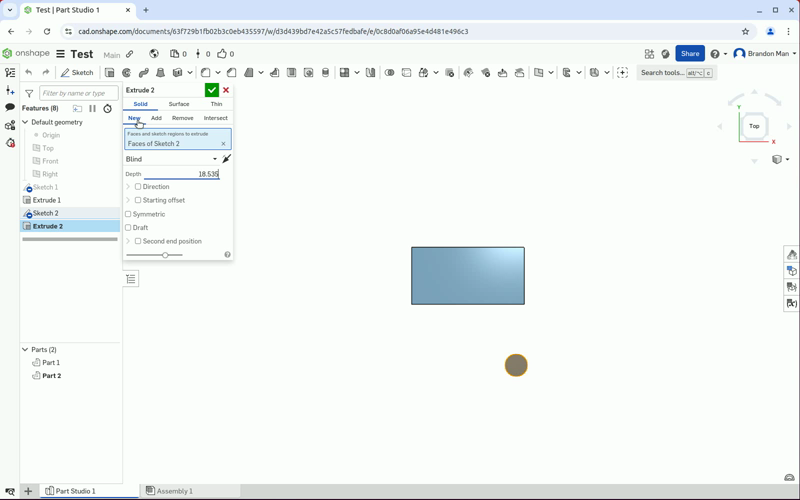
key(enter)
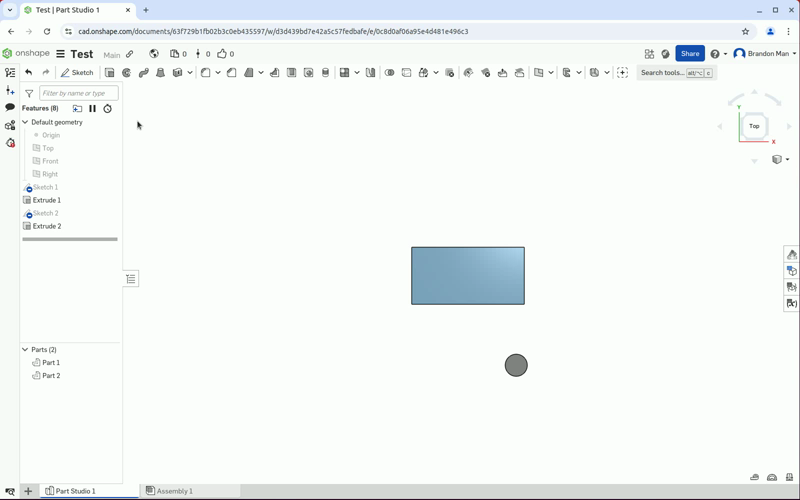
key(shift+h)
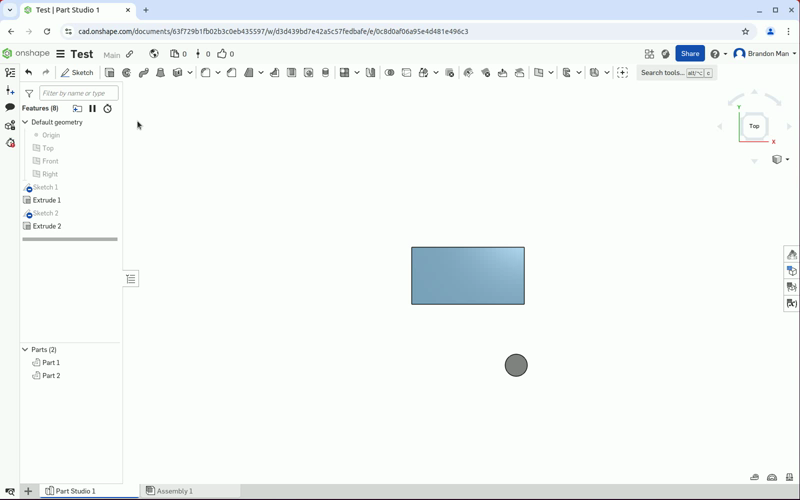
key(shift+h)
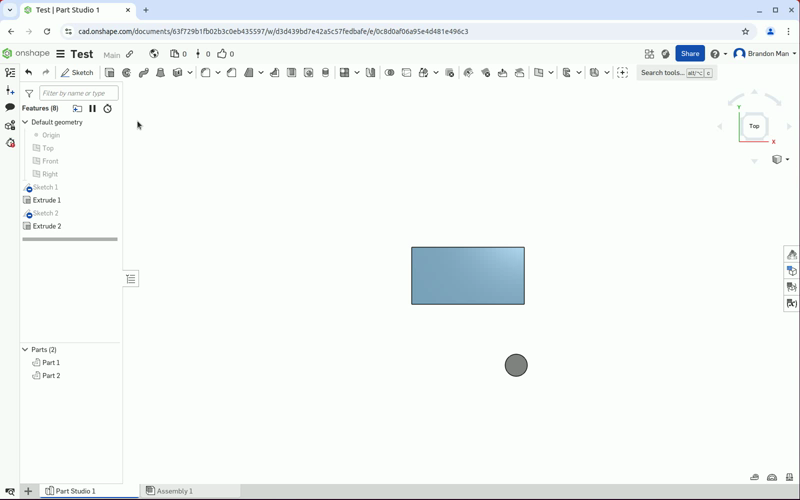
mouse_move(73, 189)
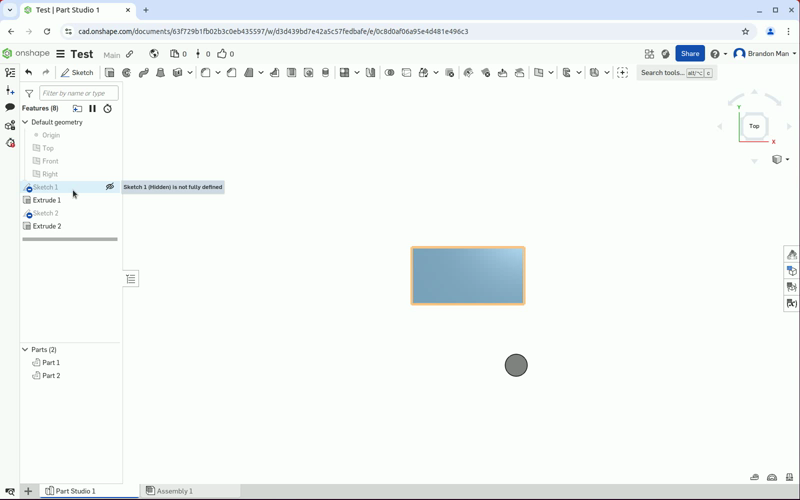
click(73, 189)
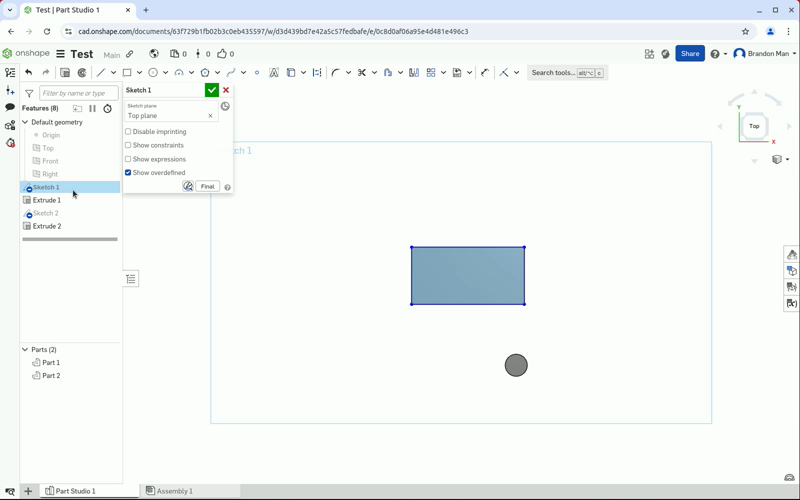
mouse_move(229, 92)
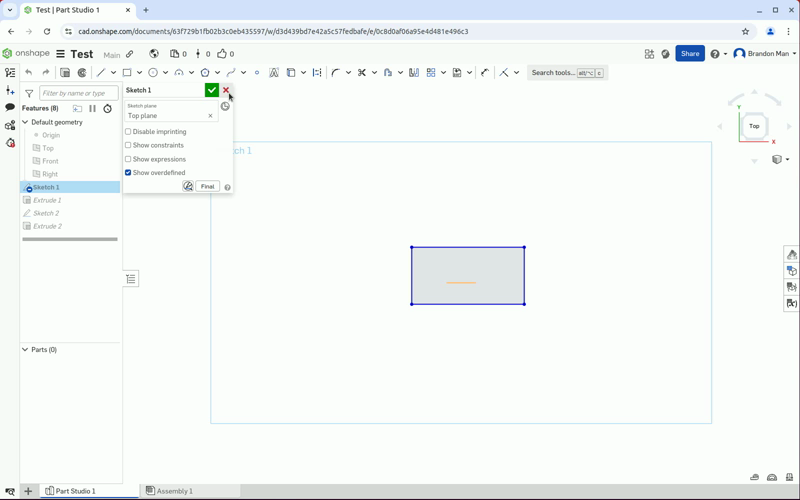
click(229, 92)
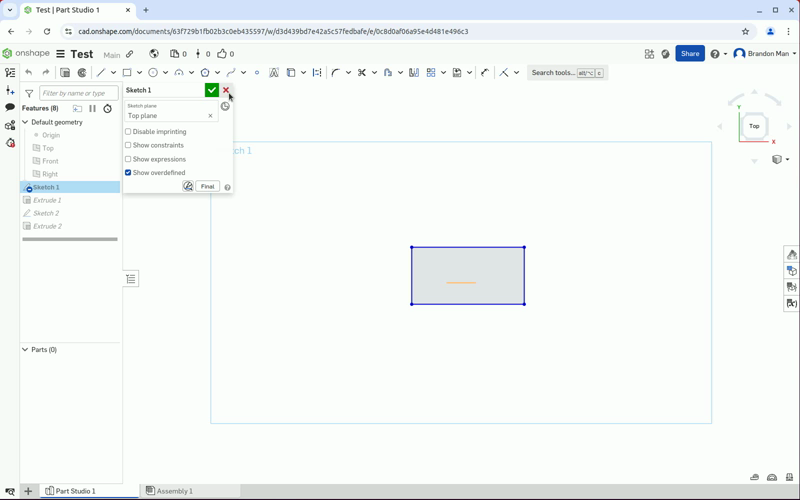
key(shift+s)
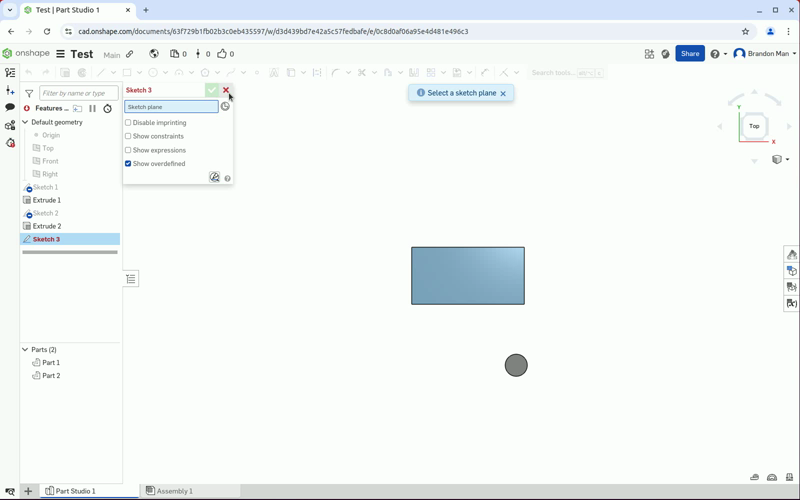
mouse_move(73, 150)
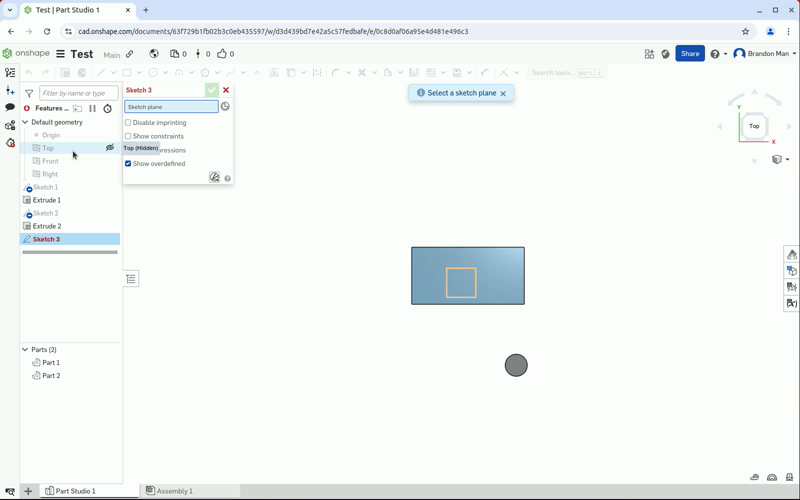
click(73, 150)
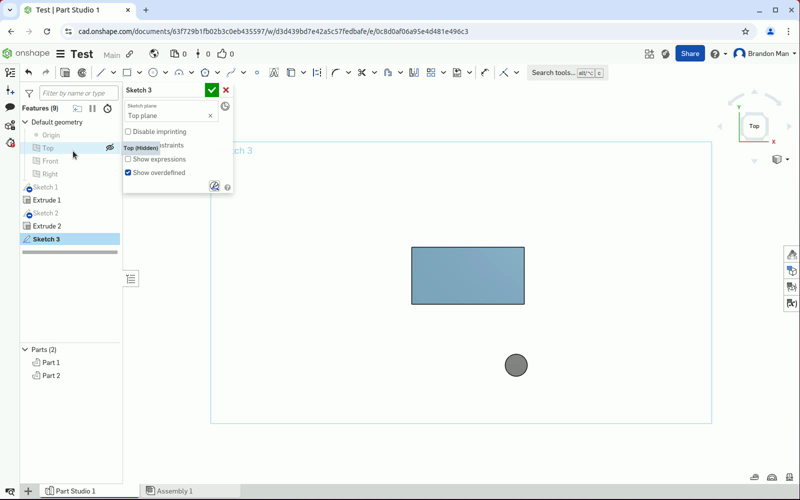
mouse_move(73, 352)
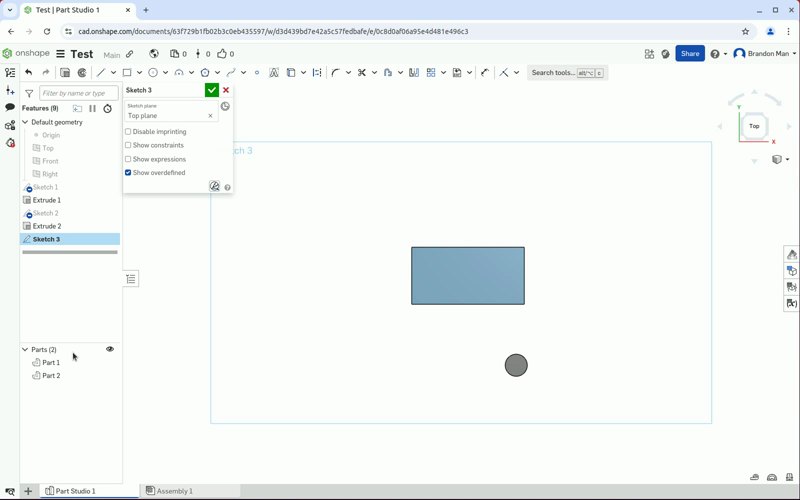
key(y)
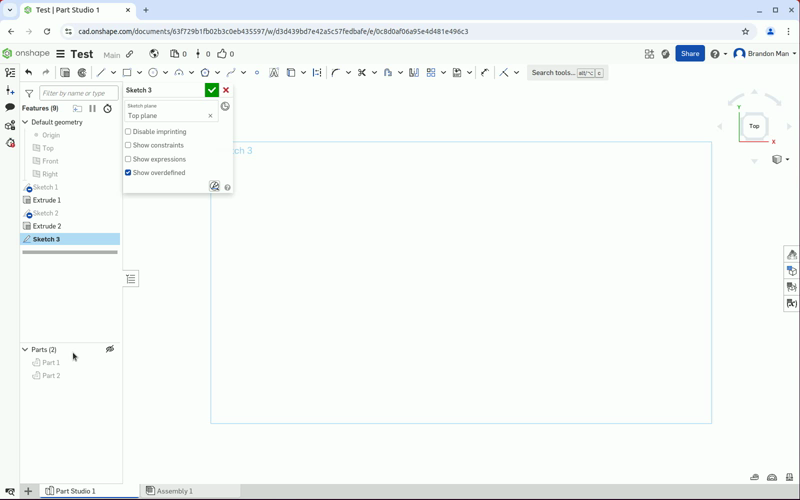
key(c)
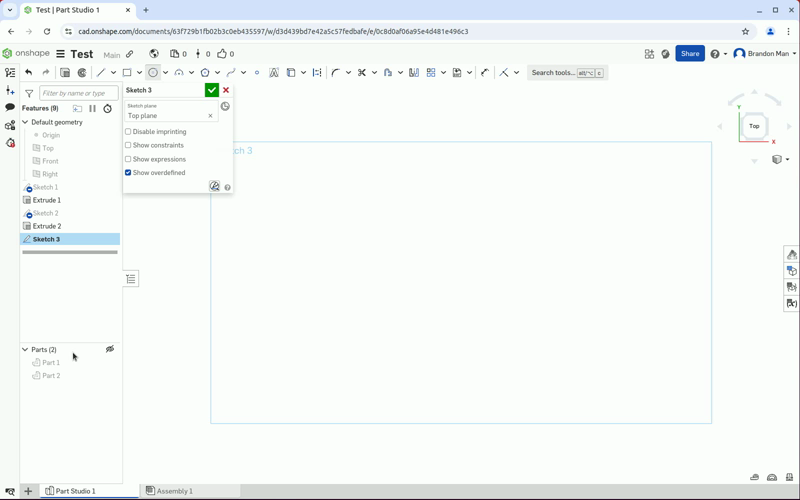
key_down(shift)
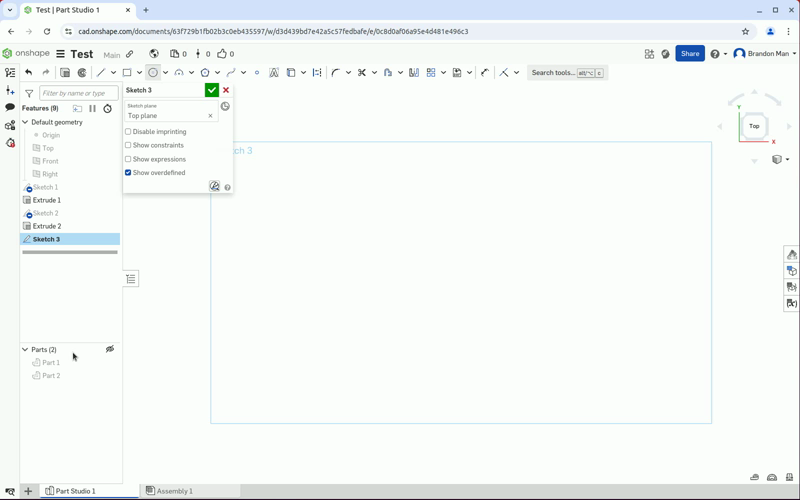
mouse_move(423, 355)
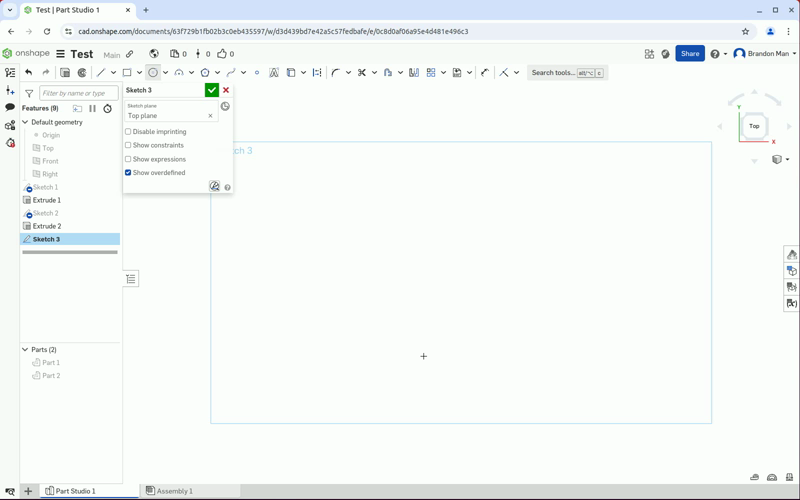
click(423, 355)
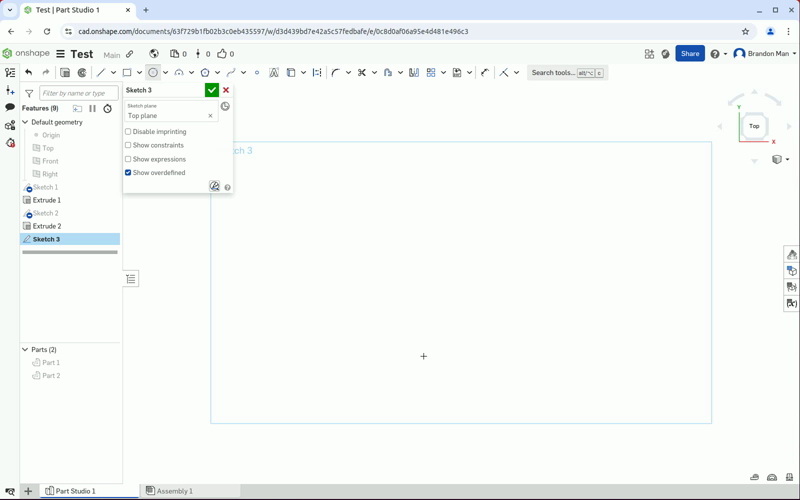
key_up(shift)
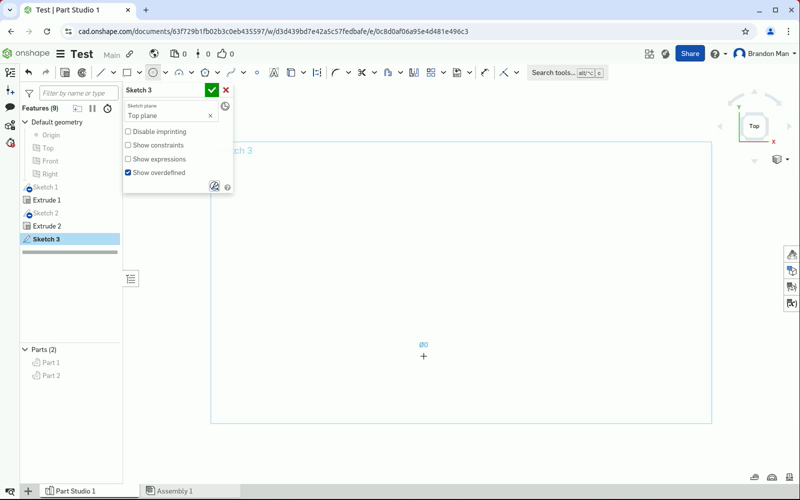
mouse_move(446, 355)
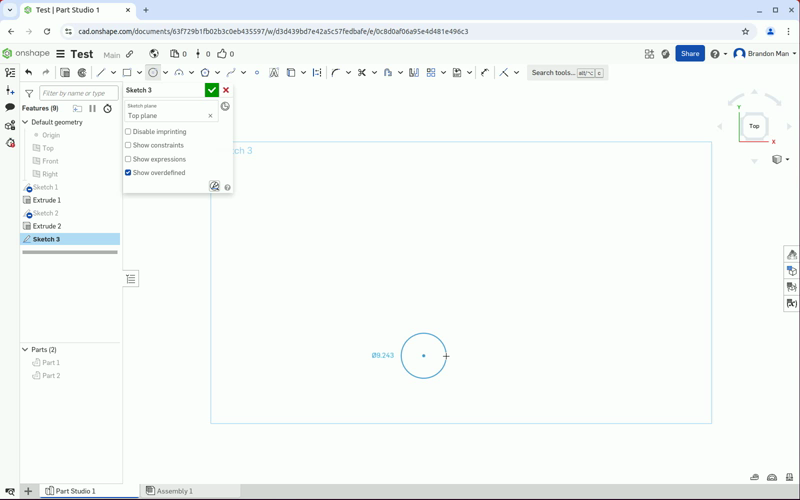
click(446, 355)
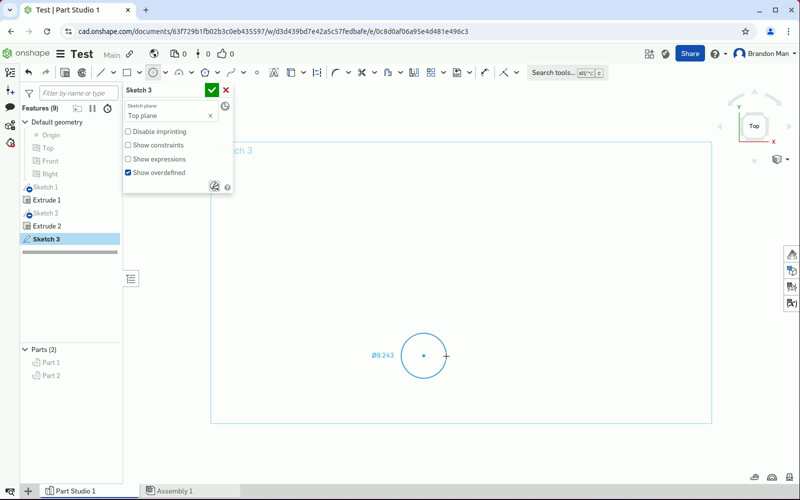
key(esc)
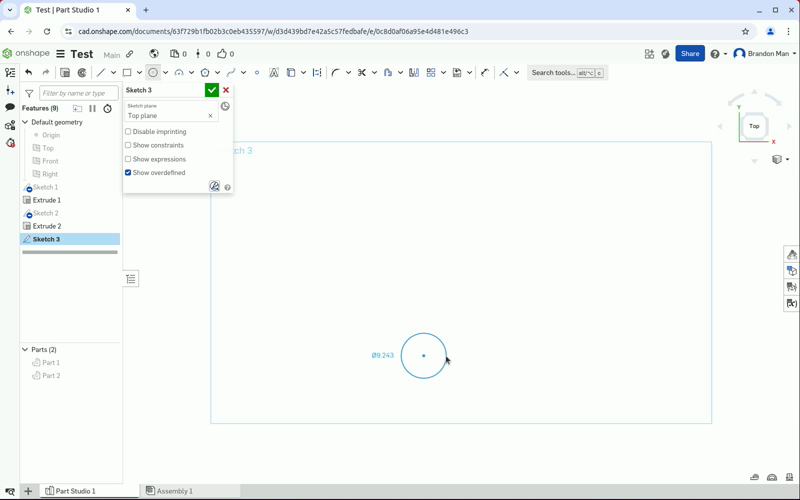
mouse_move(430, 361)
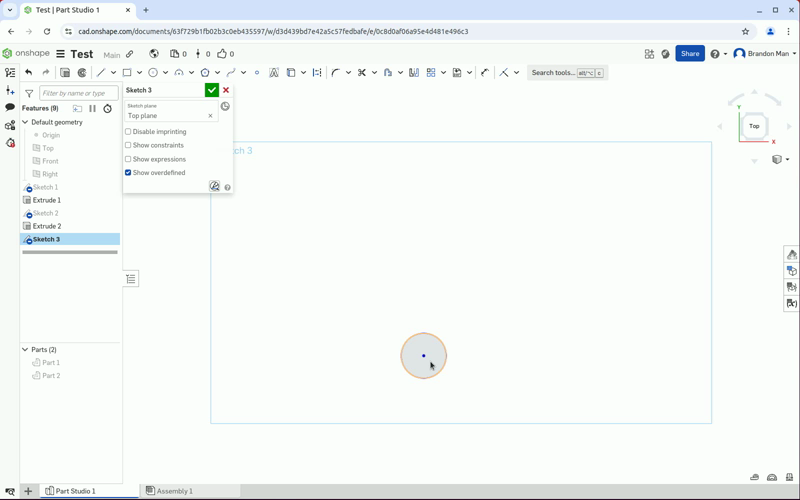
scroll(6)
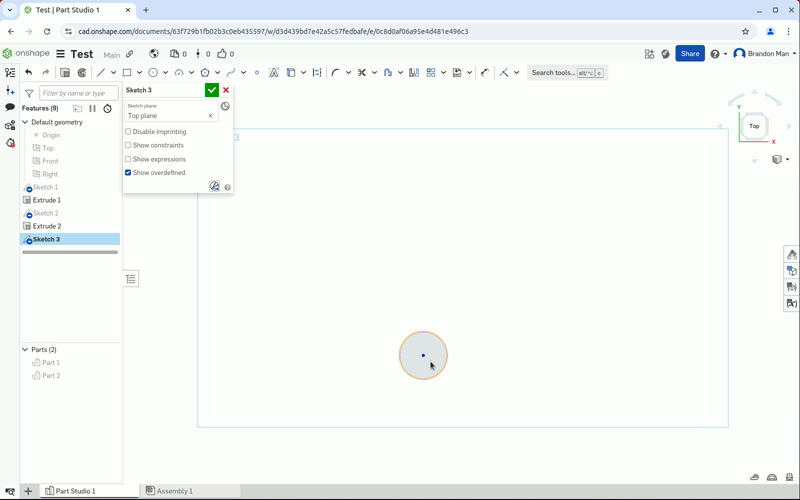
scroll(6)
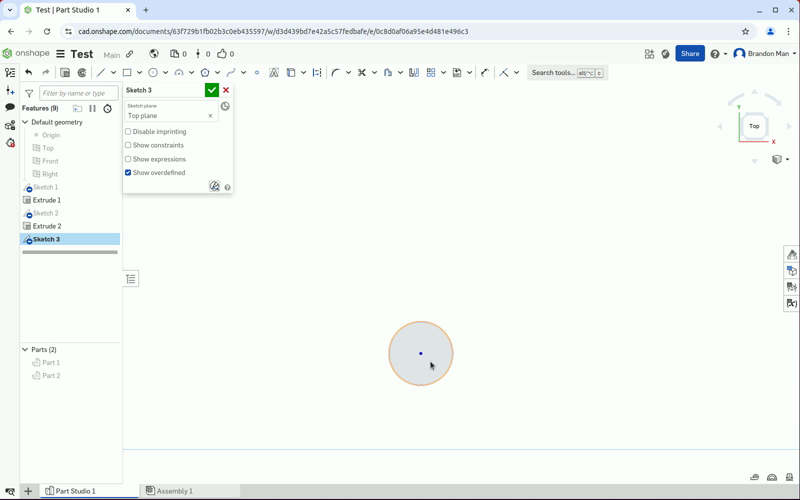
scroll(6)
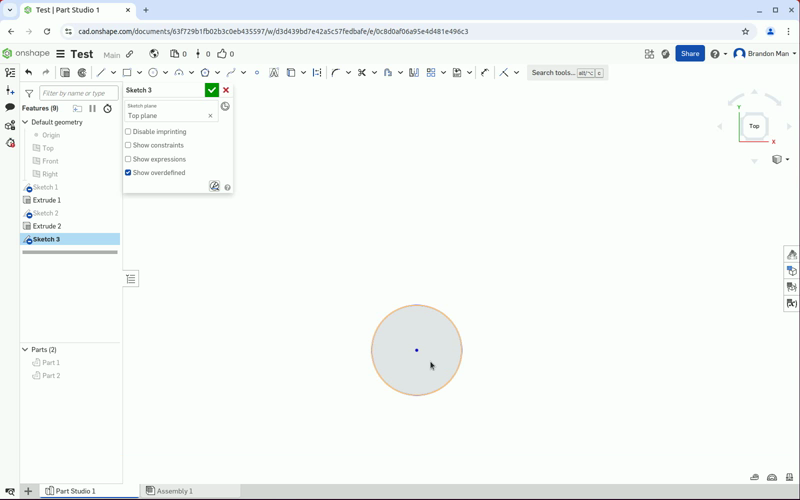
scroll(6)
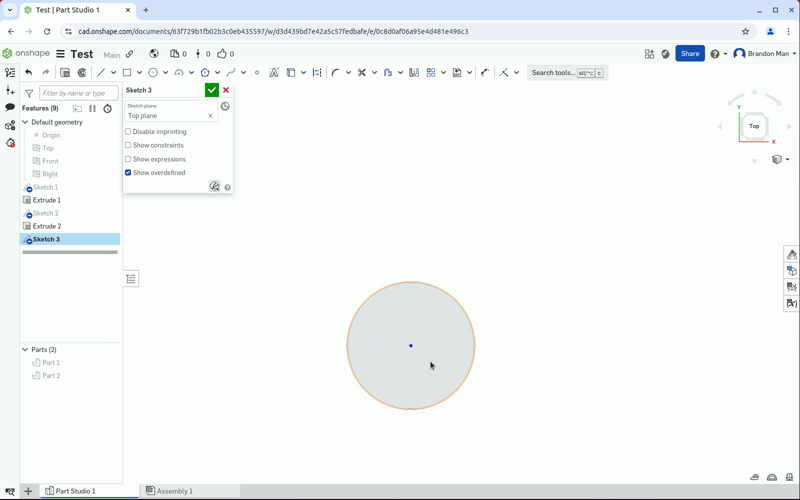
scroll(6)
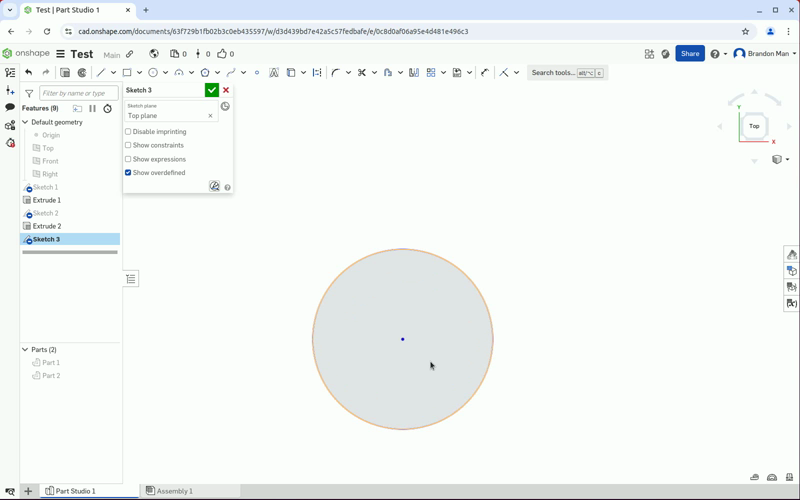
scroll(6)
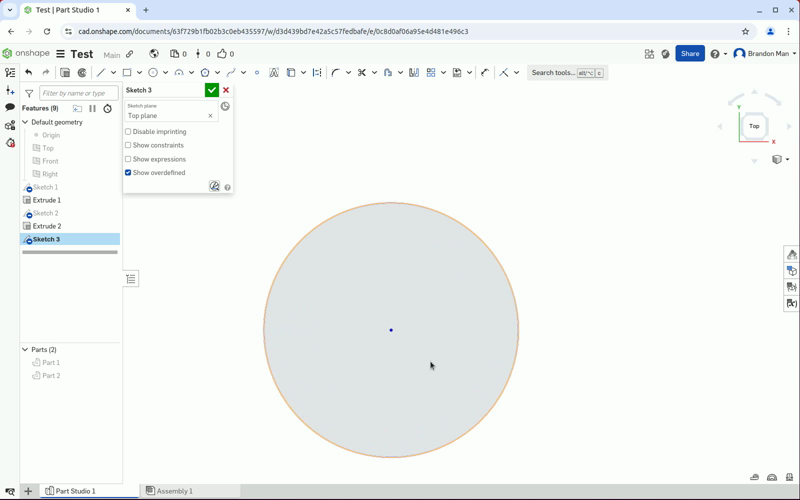
scroll(6)
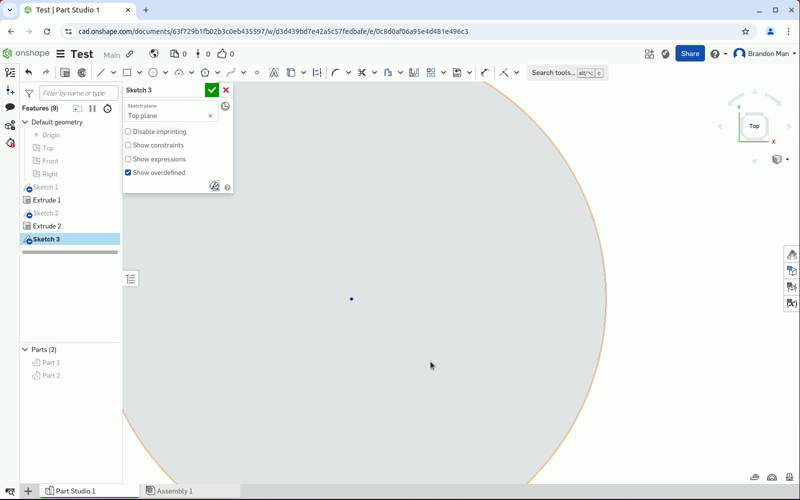
click(430, 361)
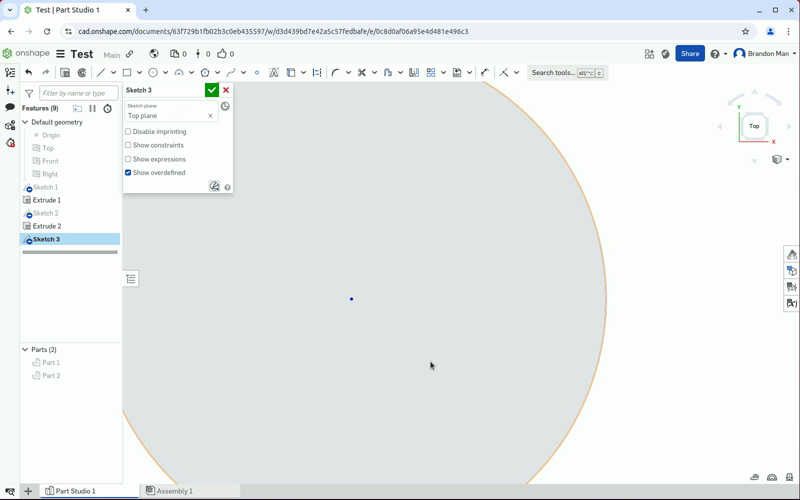
scroll(-6)
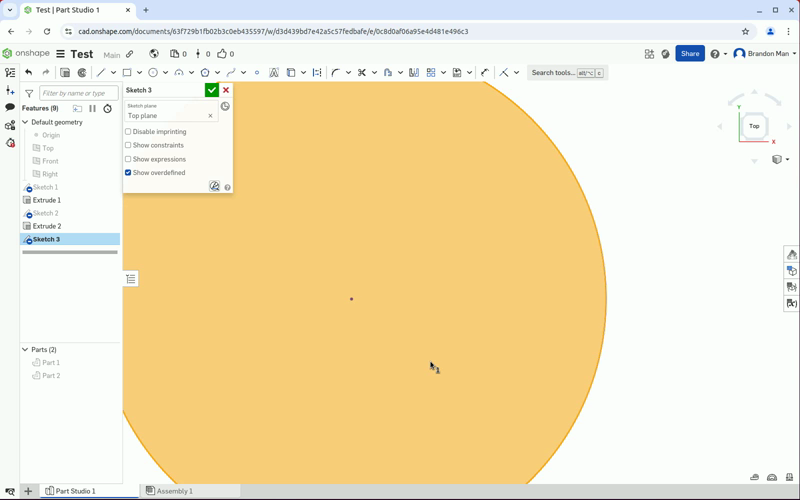
scroll(-6)
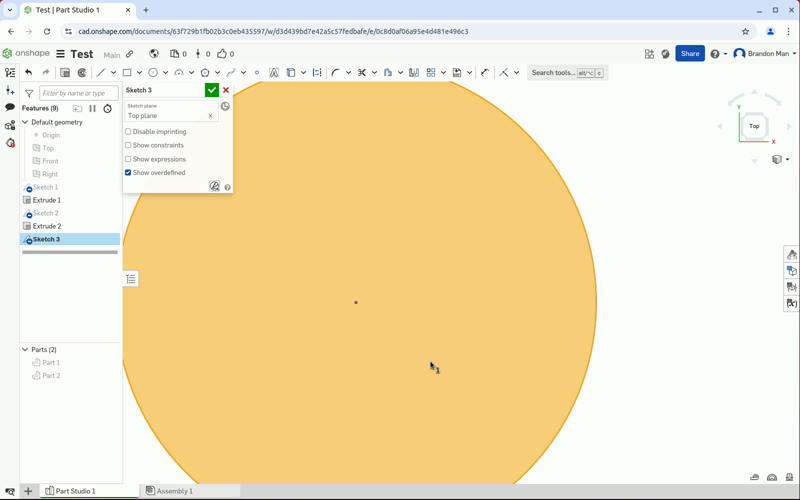
scroll(-6)
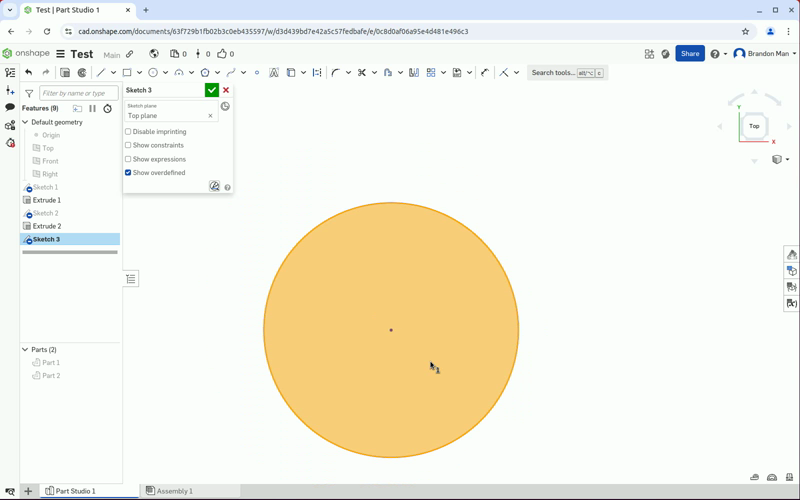
scroll(-6)
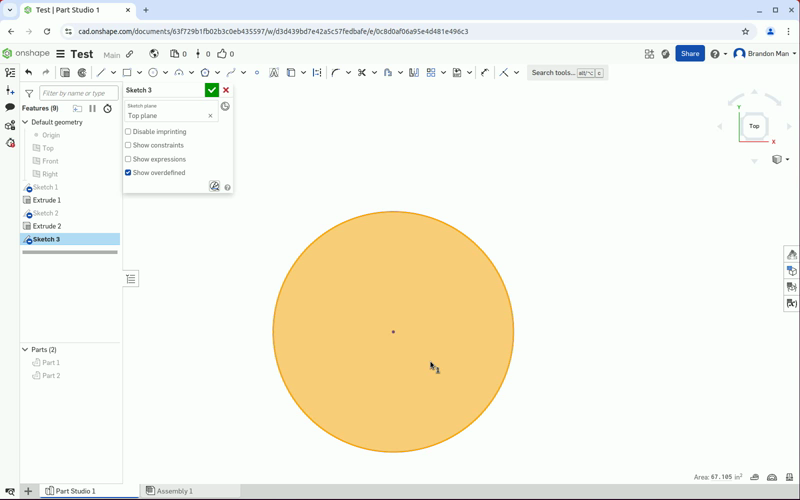
scroll(-6)
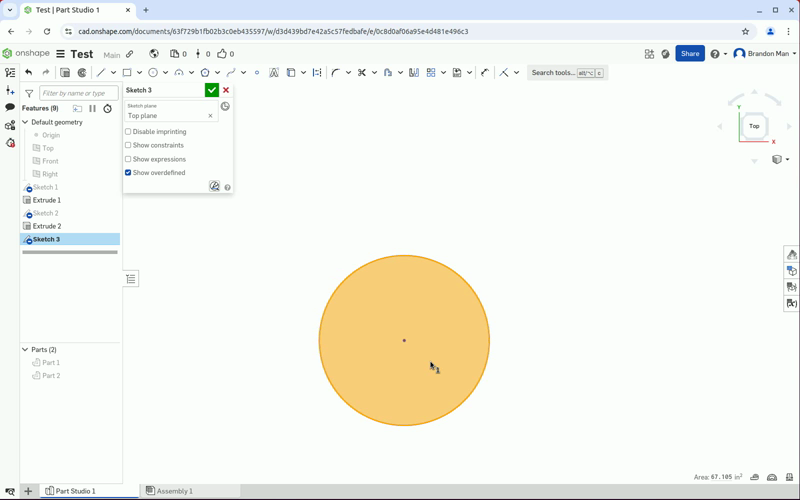
scroll(-6)
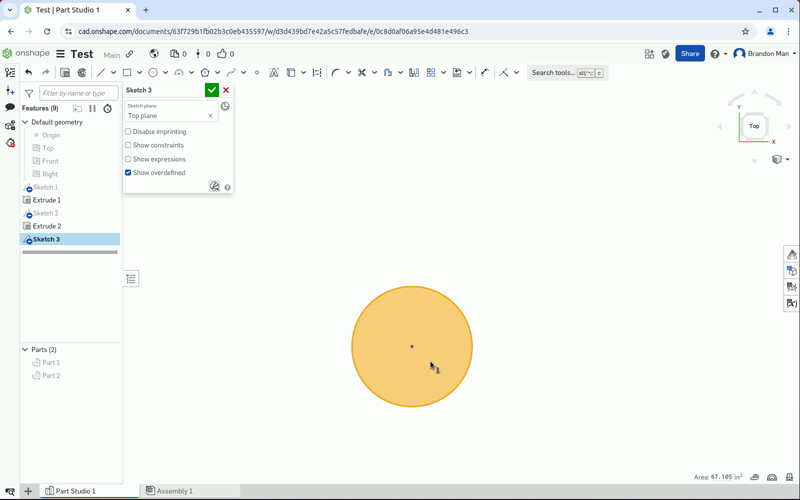
scroll(-6)
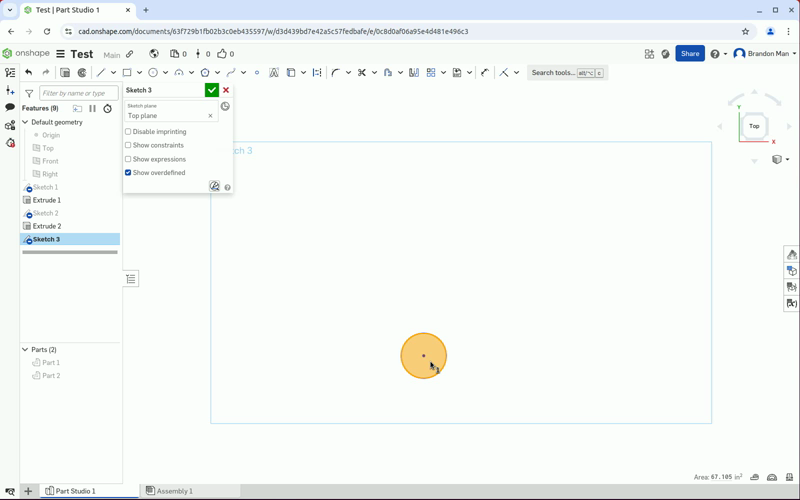
mouse_move(73, 352)
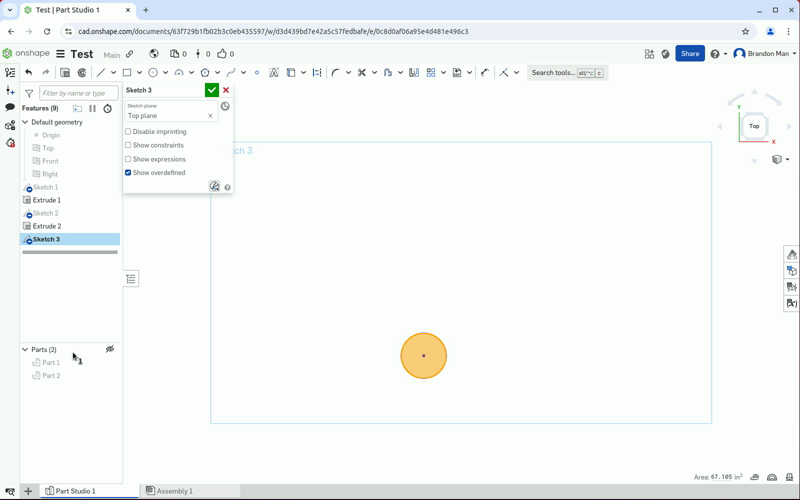
key(shift+y)
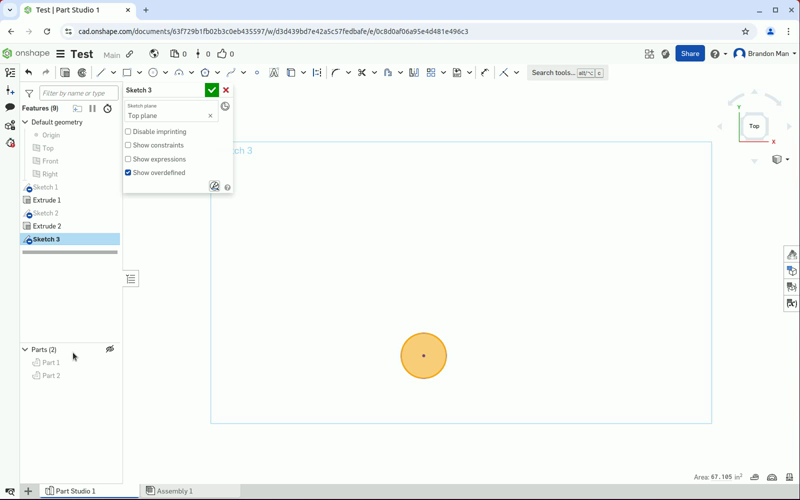
key(shift+e)
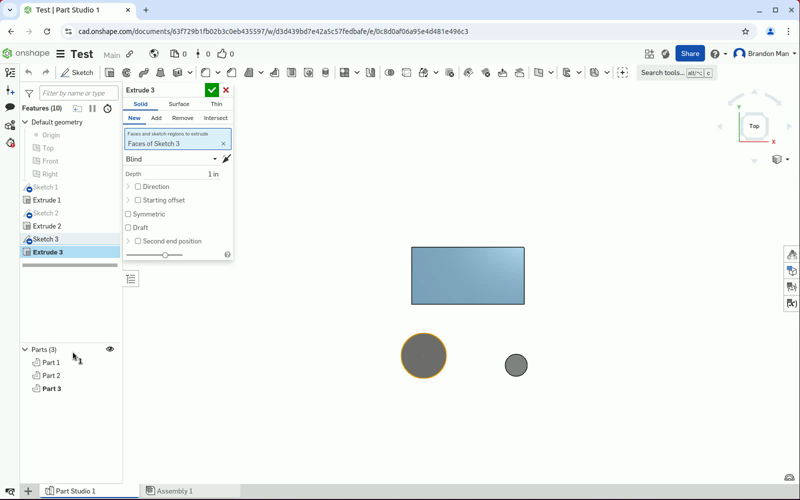
mouse_move(143, 106)
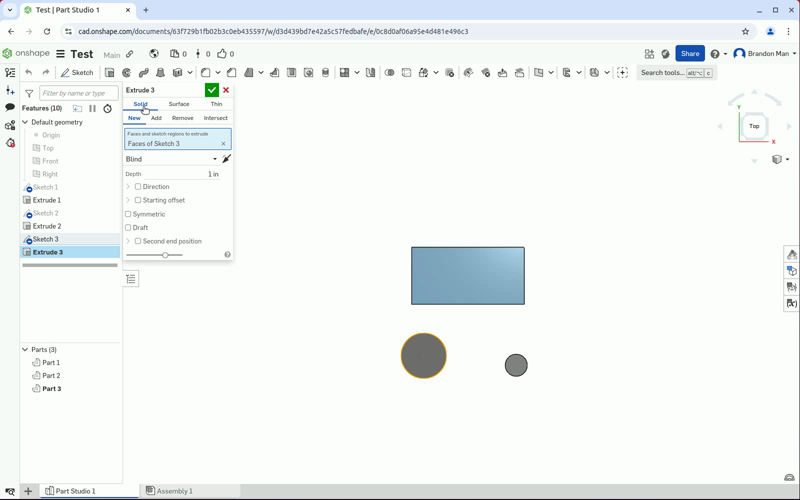
click(143, 106)
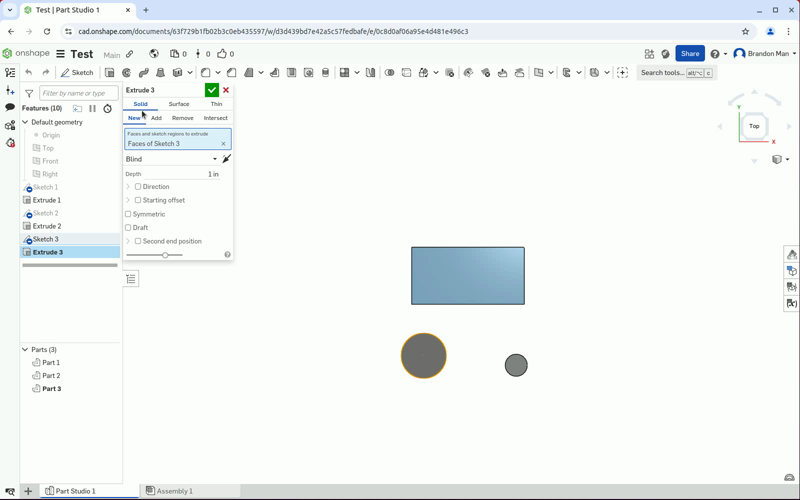
mouse_move(137, 120)
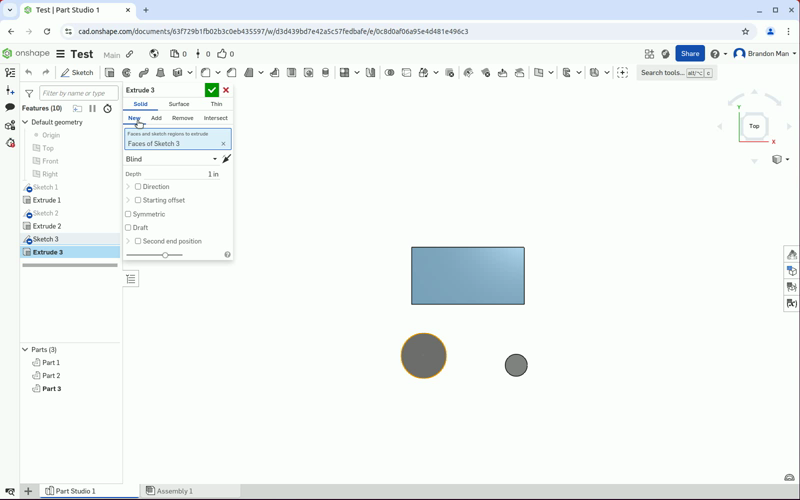
click(137, 120)
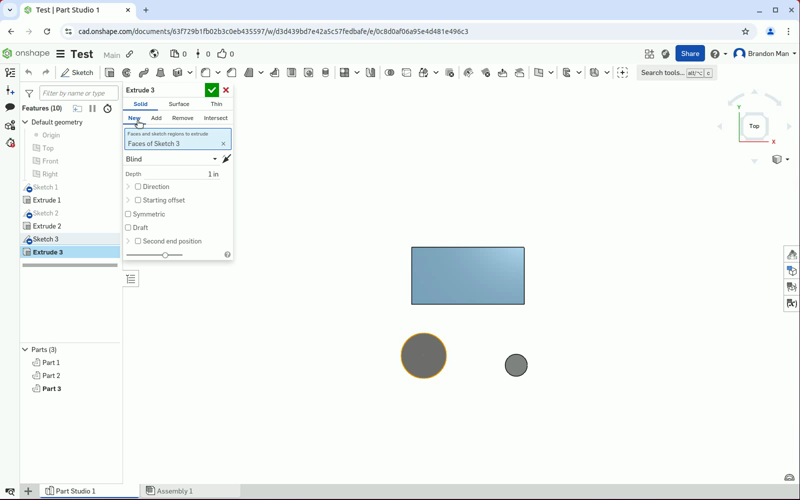
key(tab, 4)
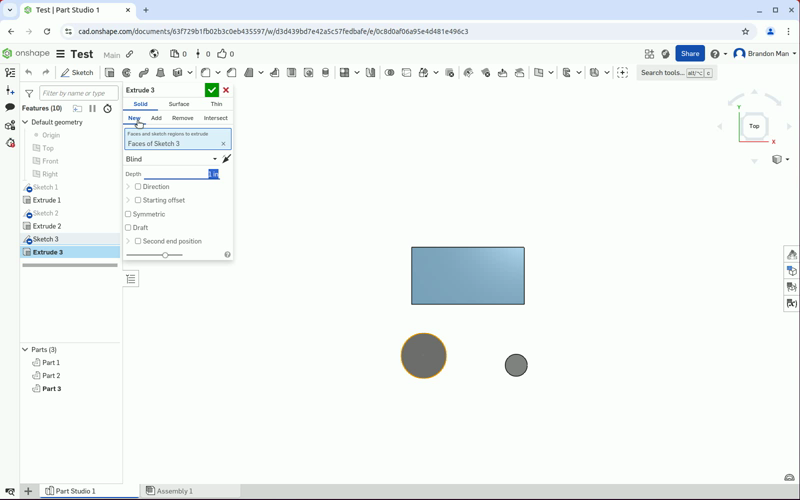
text(23.108)
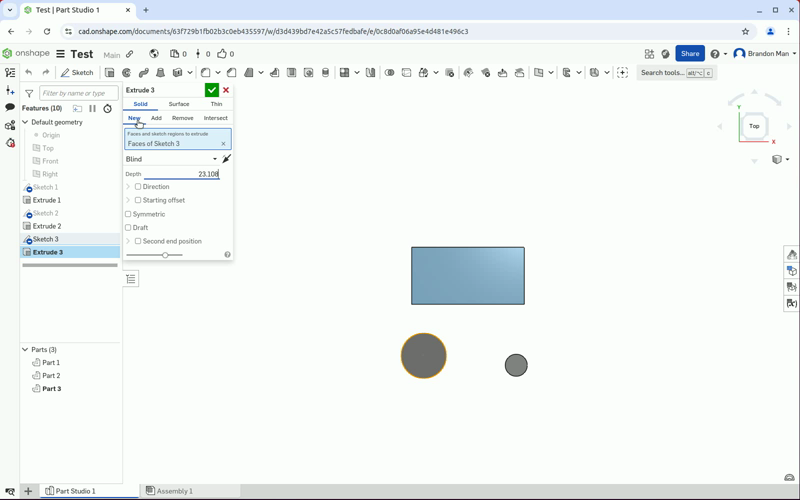
key(enter)
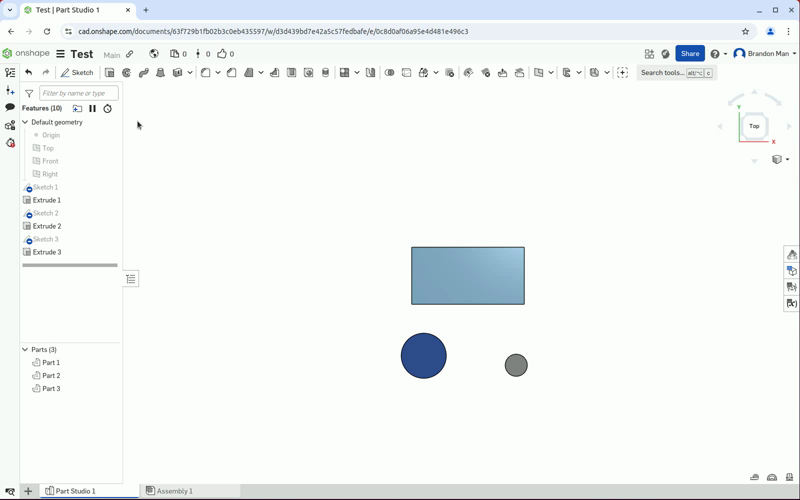
key(shift+h)
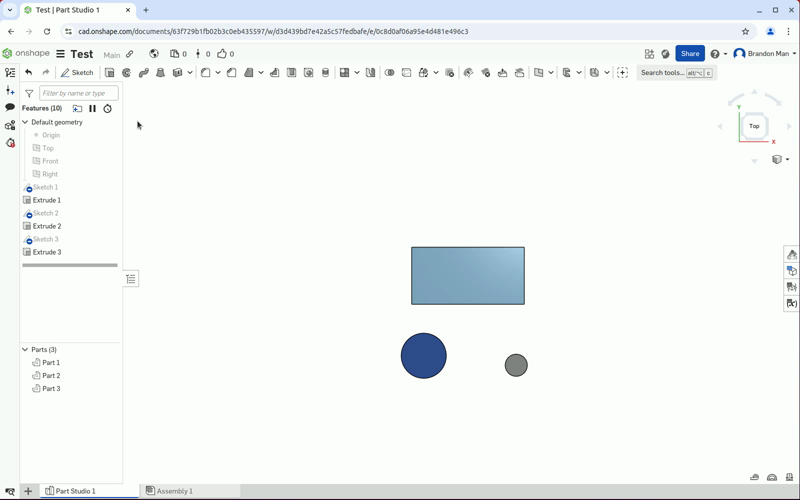
key(shift+h)
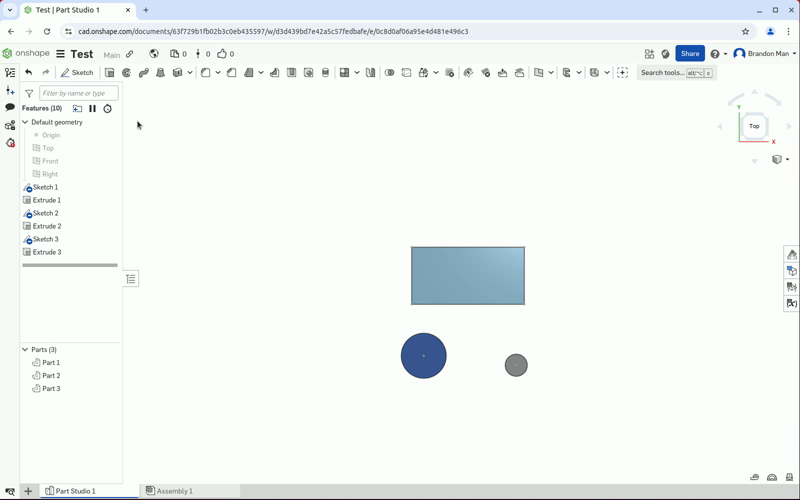
key(shift+7)
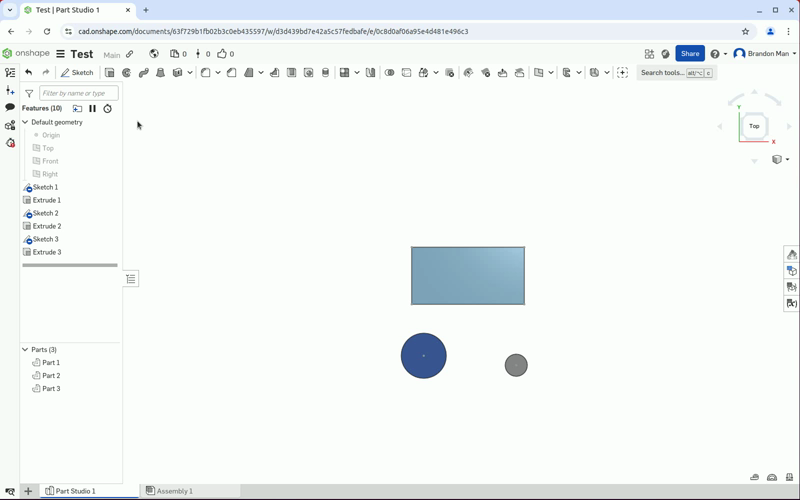
key(up, 3)
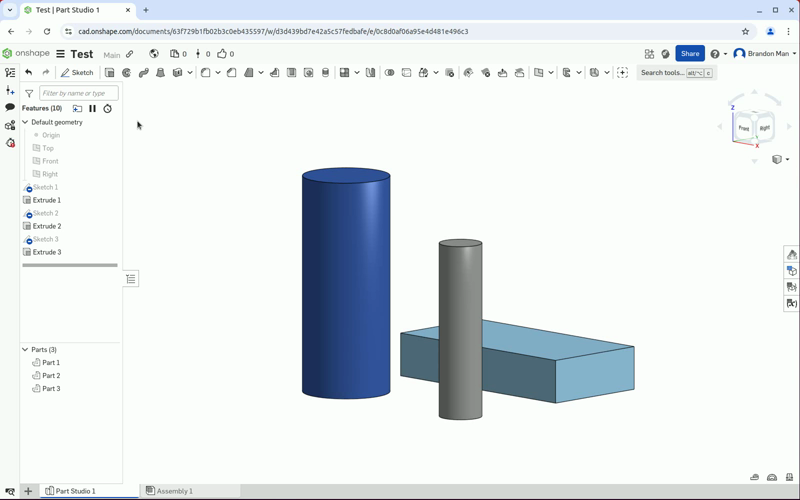
key(left, 3)
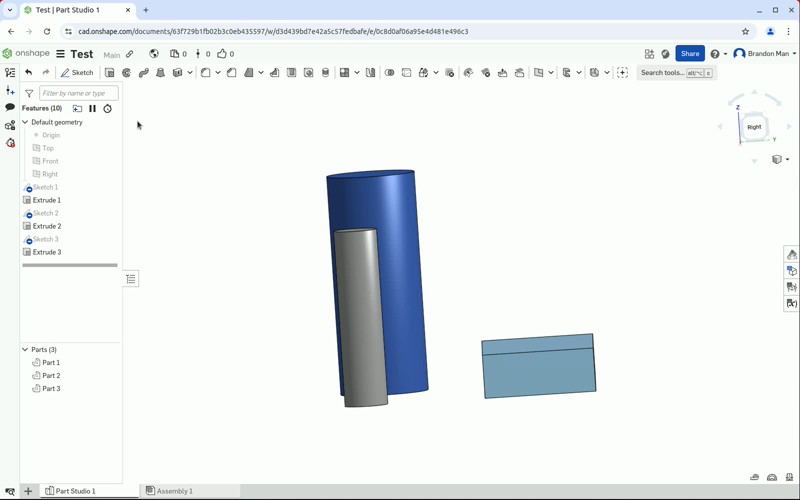
key(right, 3)
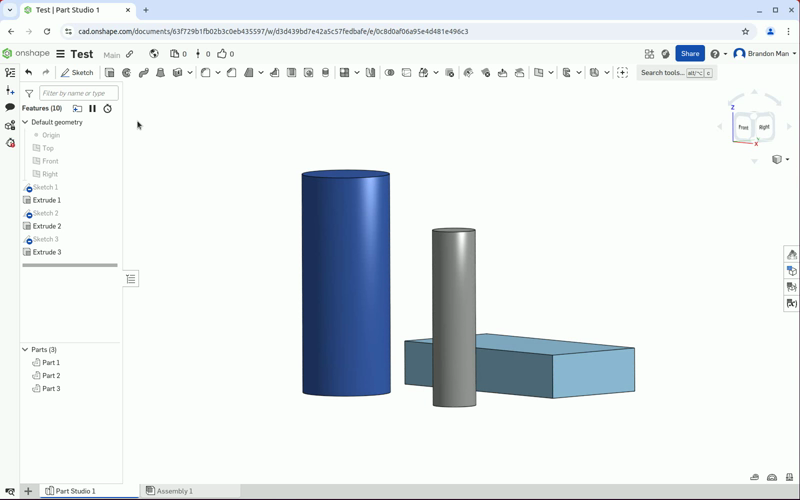
key(down, 3)
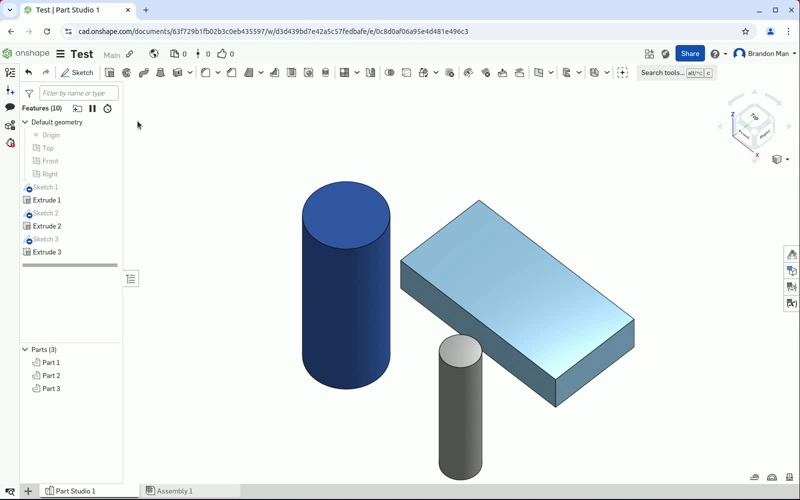
mouse_move(73, 189)
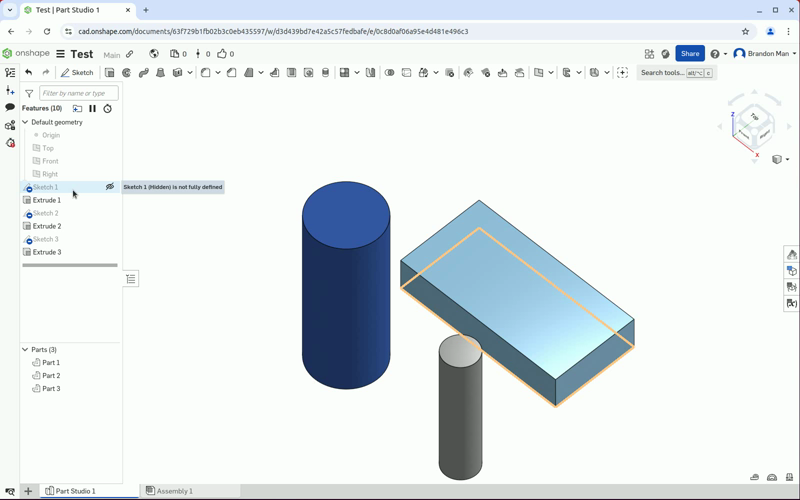
click(73, 189)